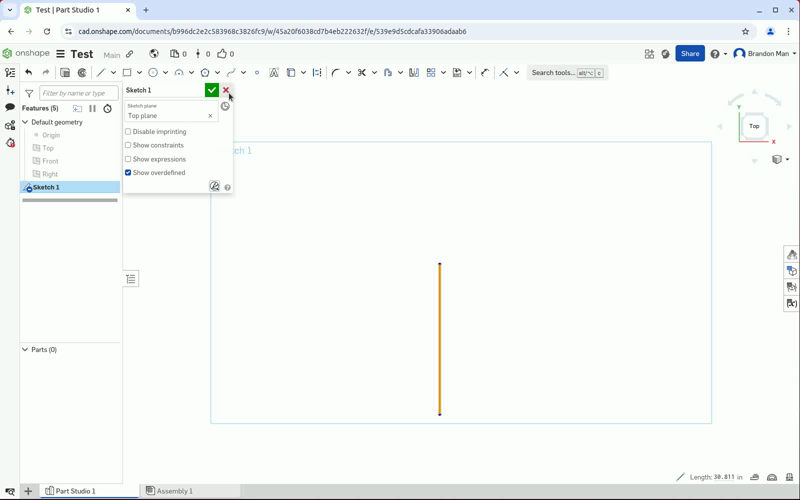
key(shift+h)
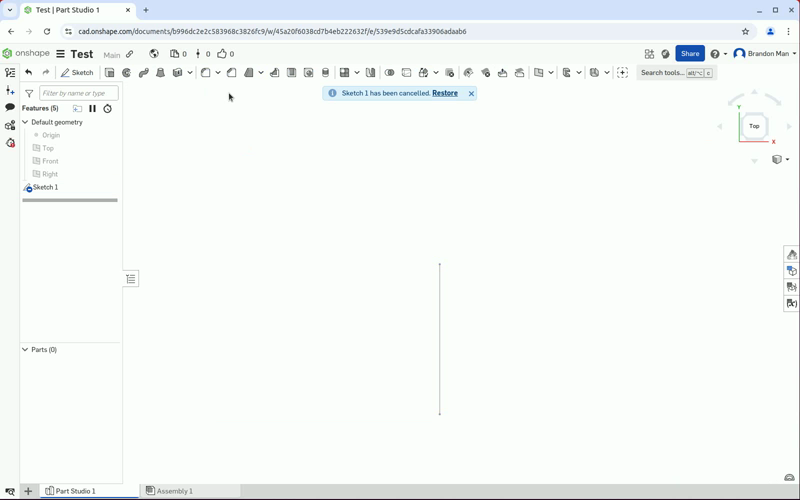
key(shift+s)
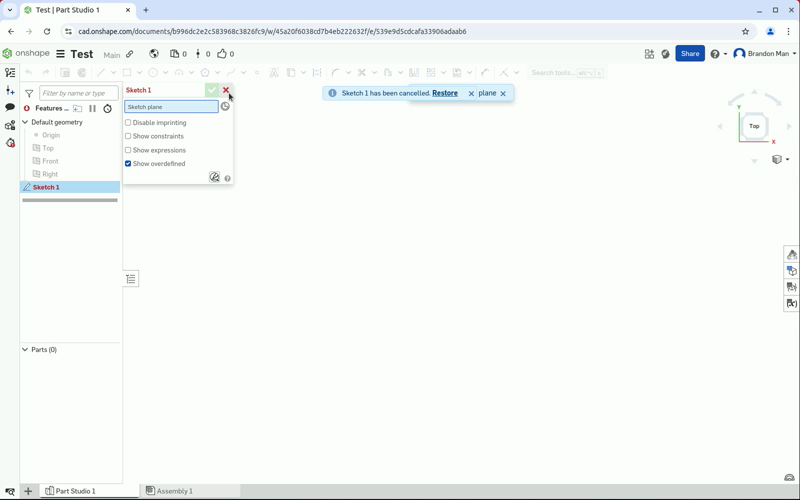
mouse_move(73, 150)
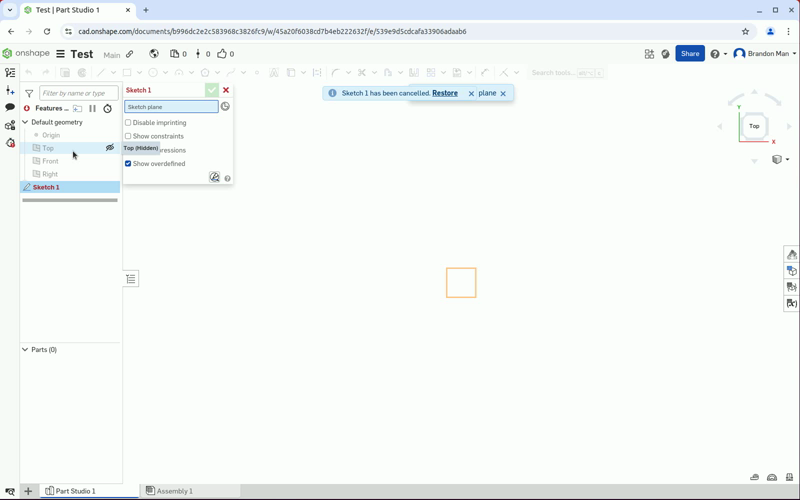
click(73, 150)
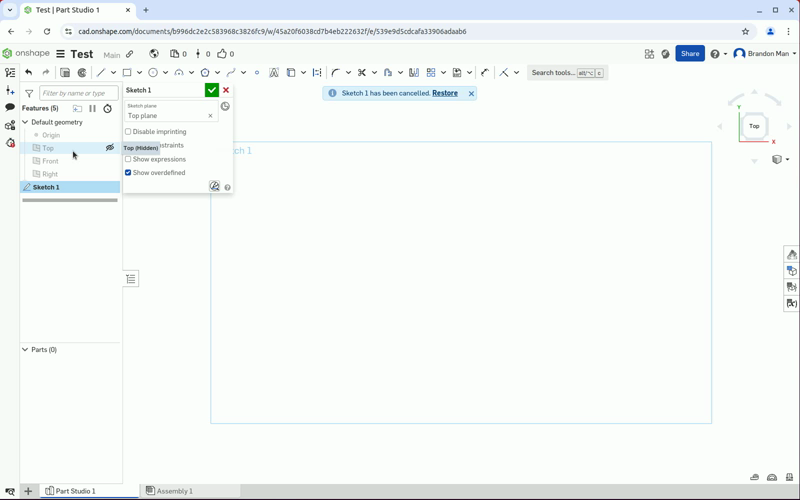
mouse_move(73, 352)
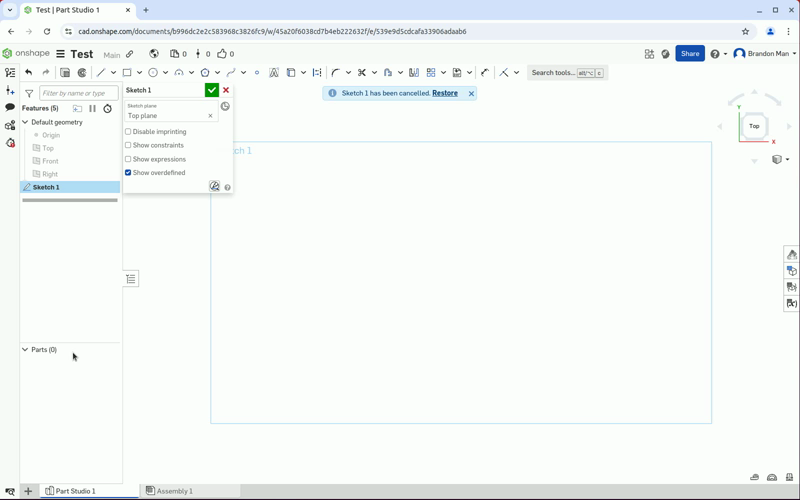
key(y)
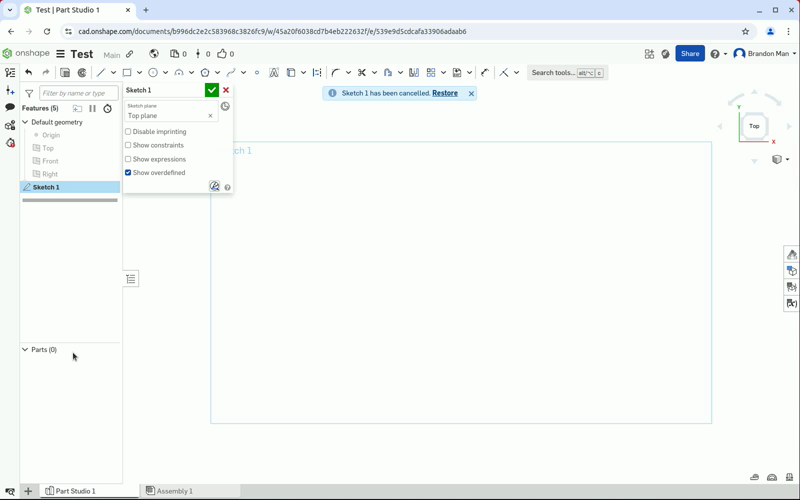
key(c)
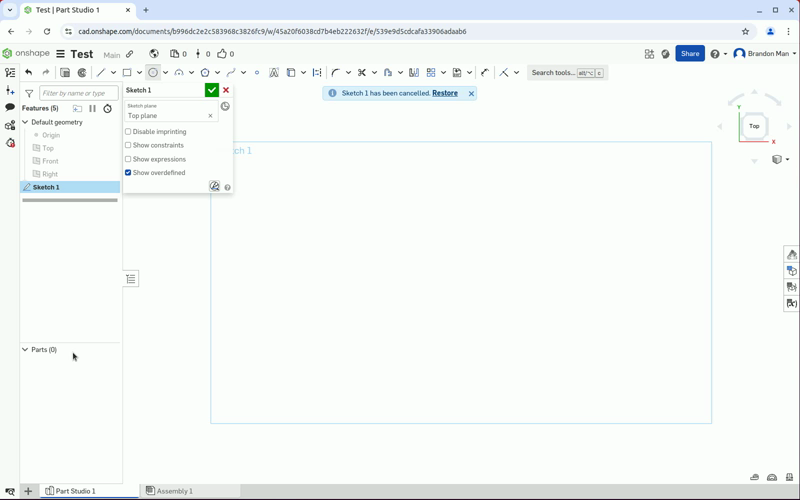
key_down(shift)
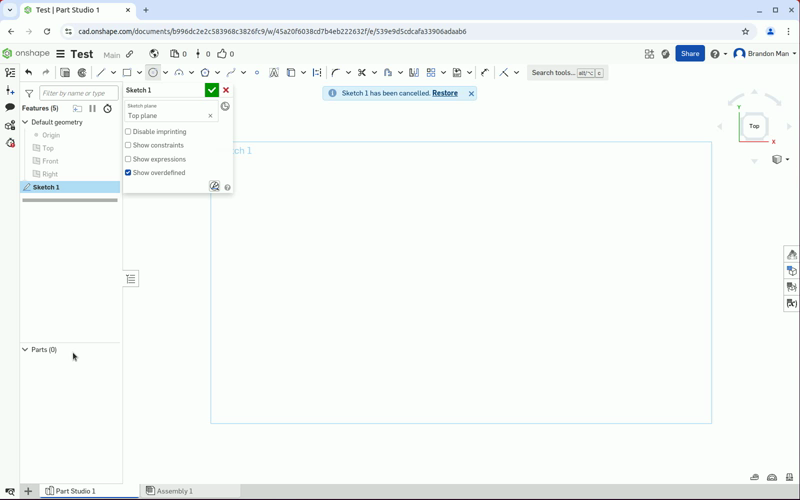
mouse_move(461, 282)
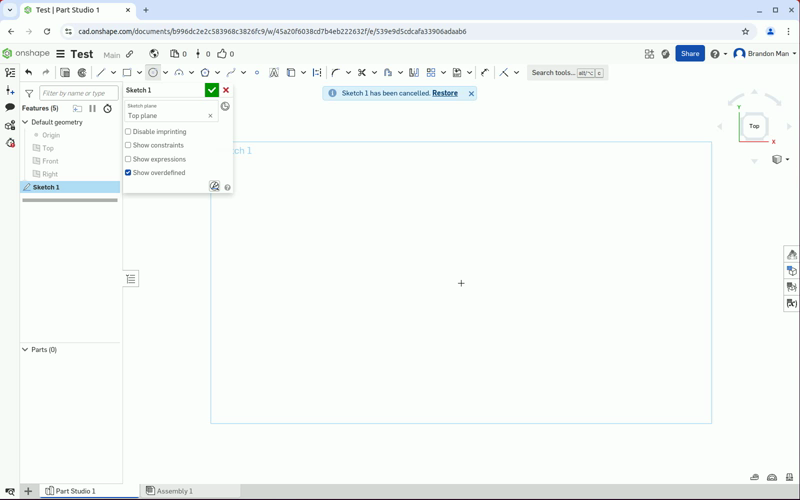
click(461, 282)
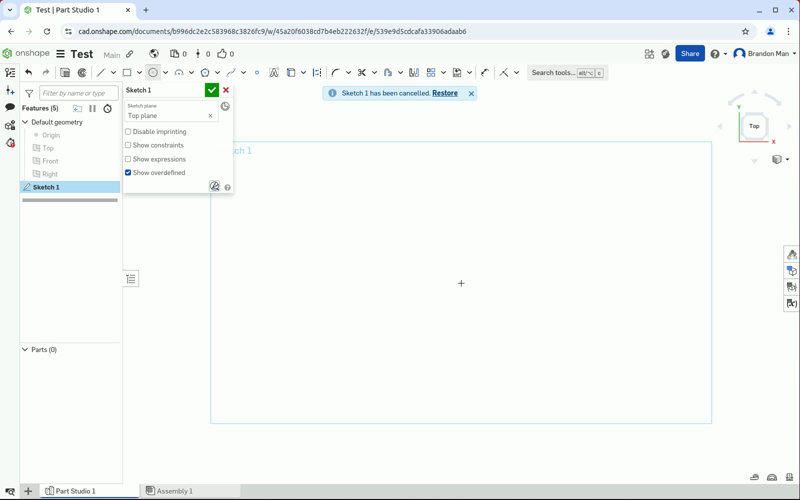
key_up(shift)
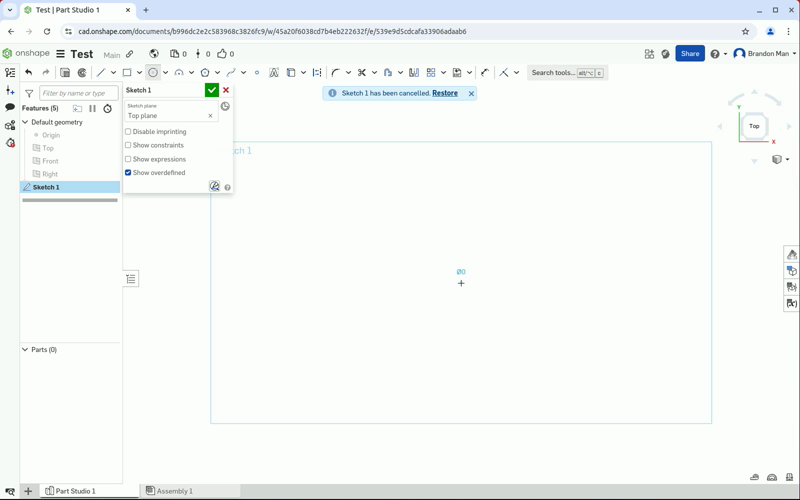
mouse_move(486, 282)
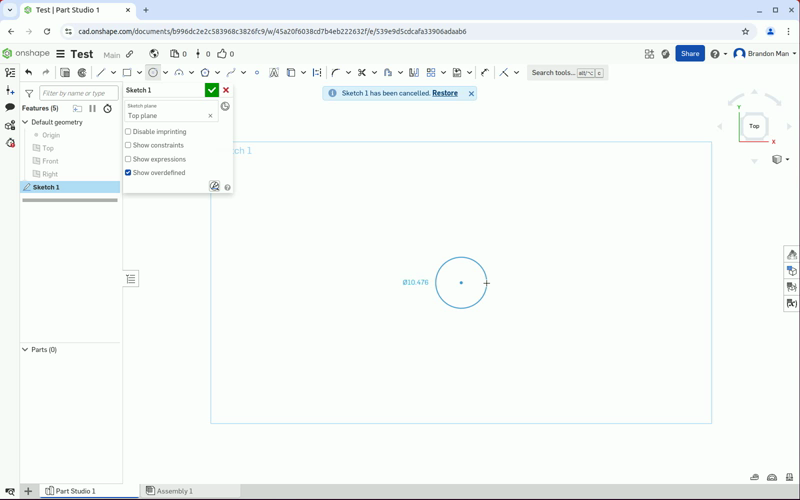
click(486, 282)
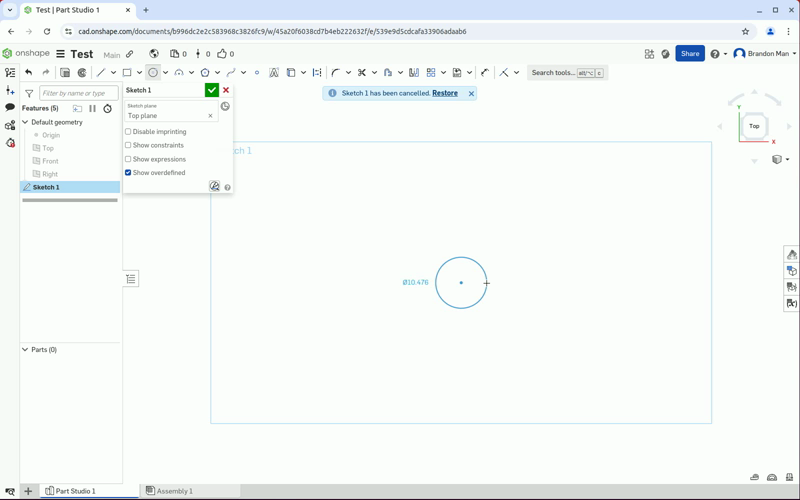
key(esc)
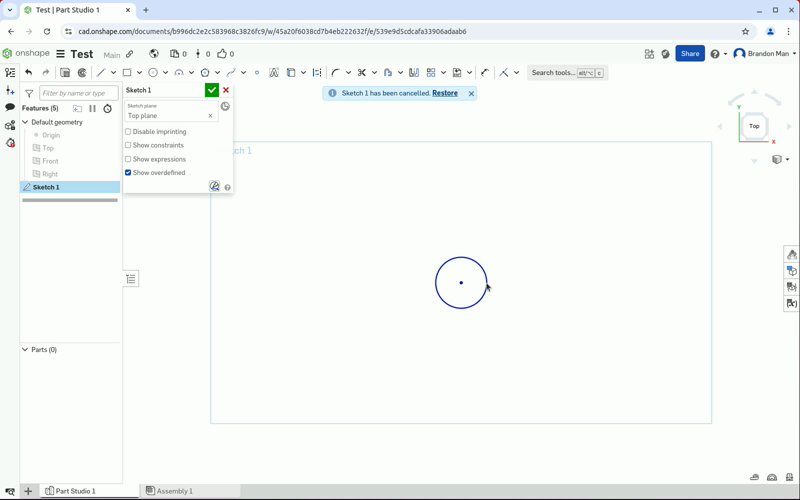
key(c)
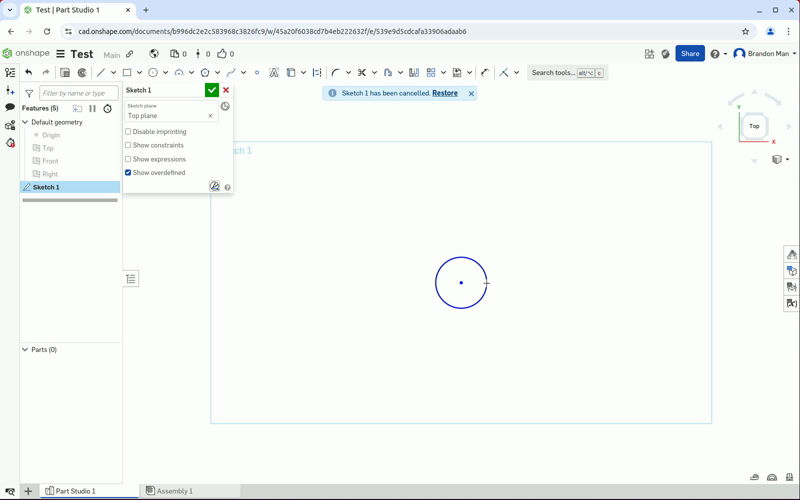
key_down(shift)
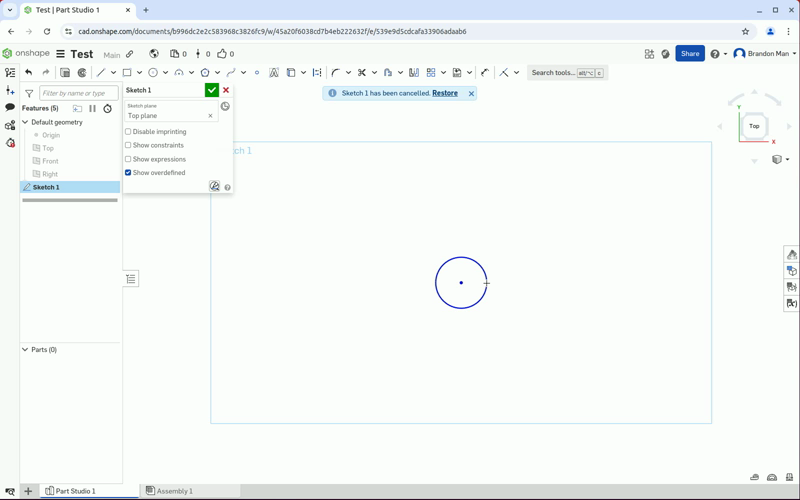
mouse_move(461, 282)
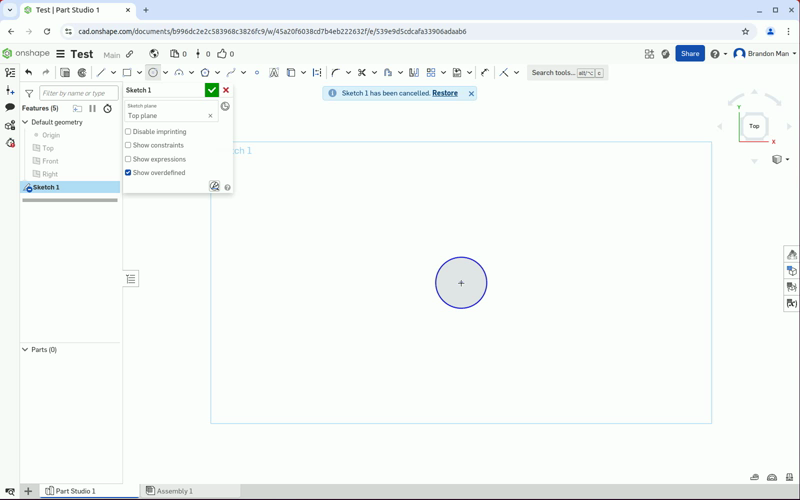
click(461, 282)
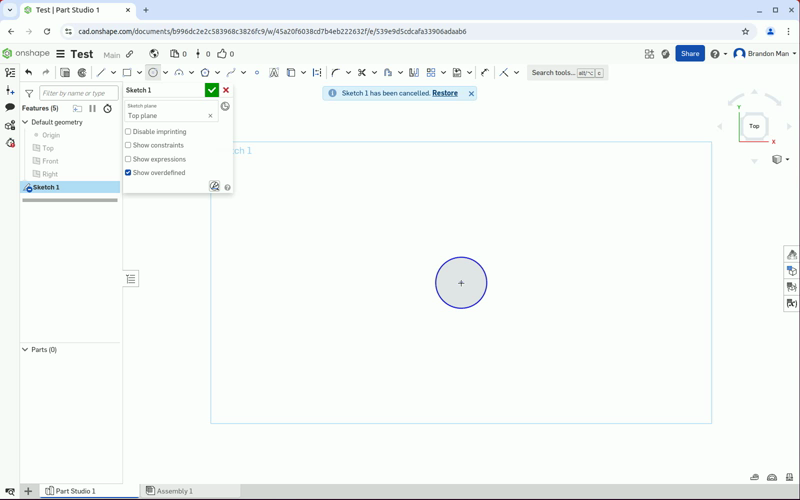
key_up(shift)
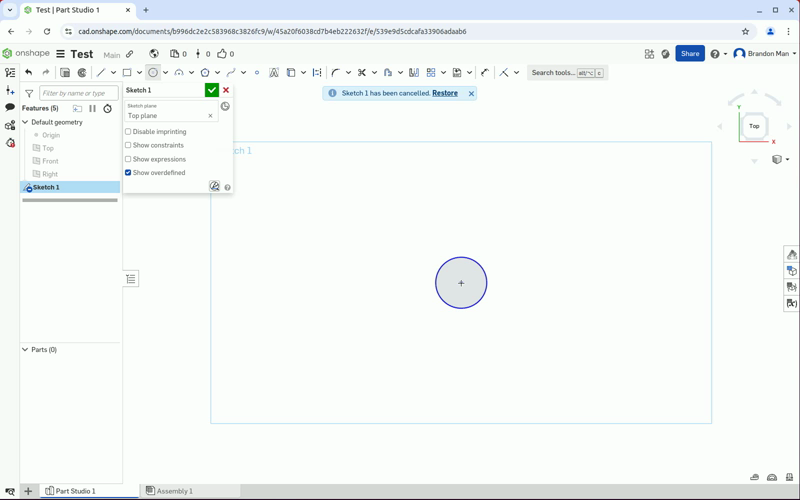
mouse_move(475, 282)
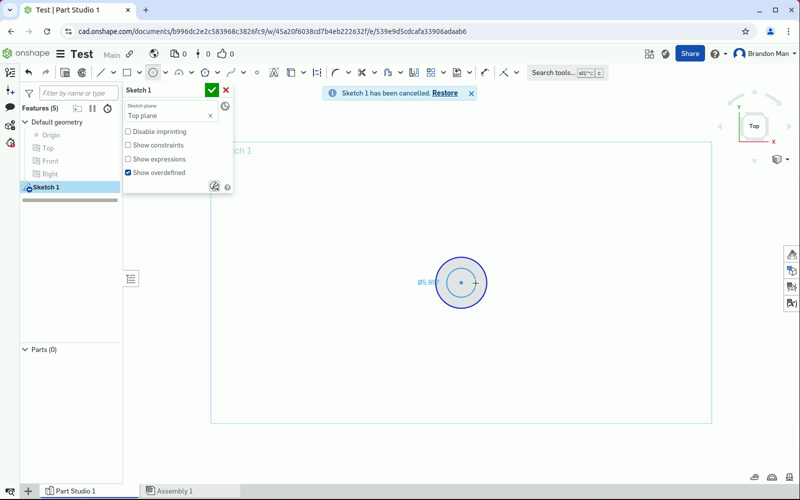
click(475, 282)
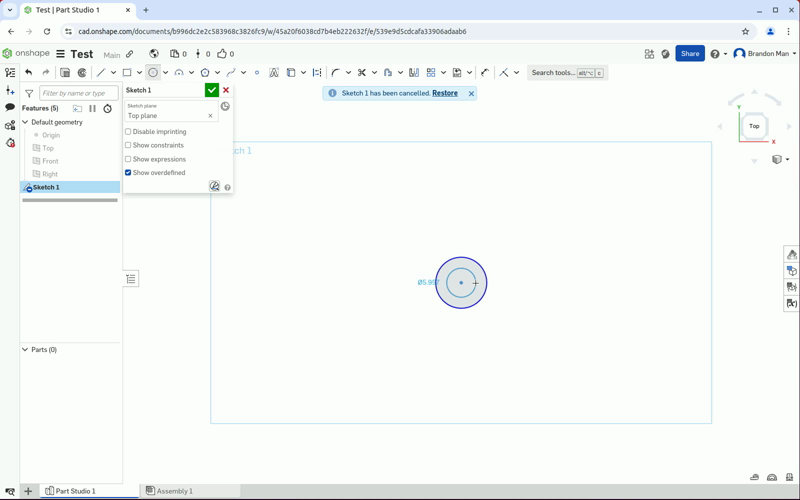
key(esc)
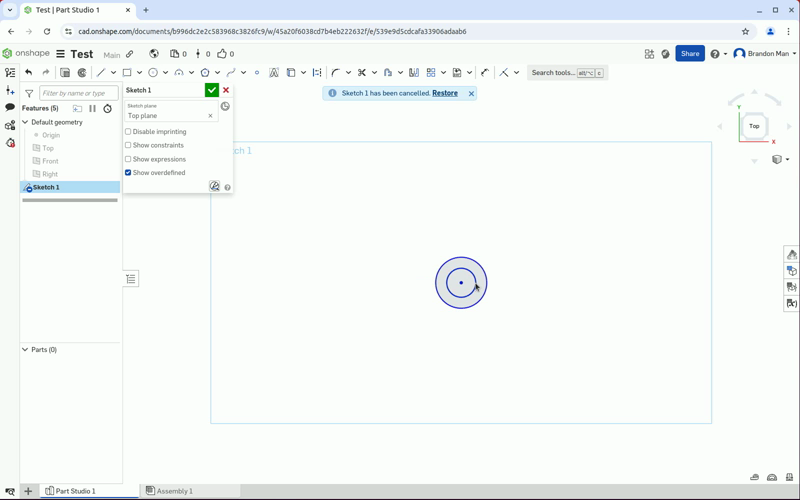
mouse_move(463, 298)
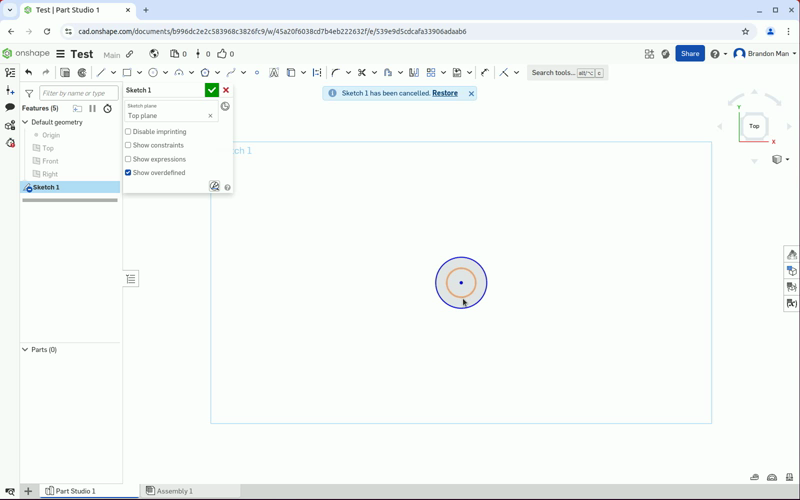
scroll(6)
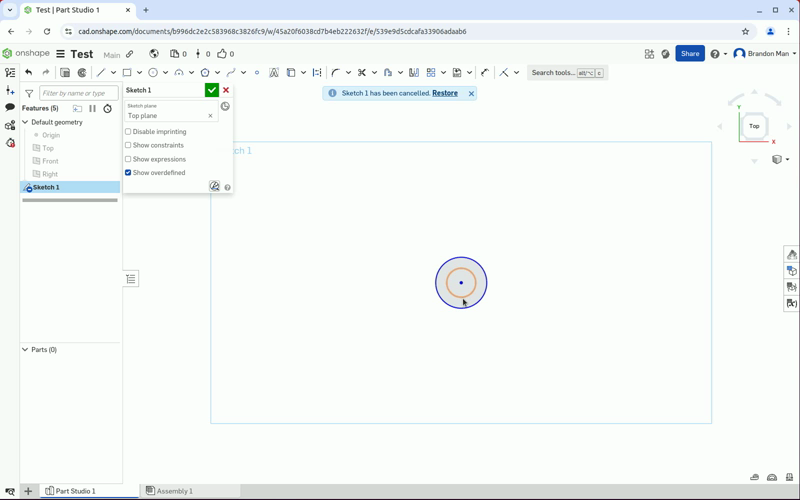
scroll(6)
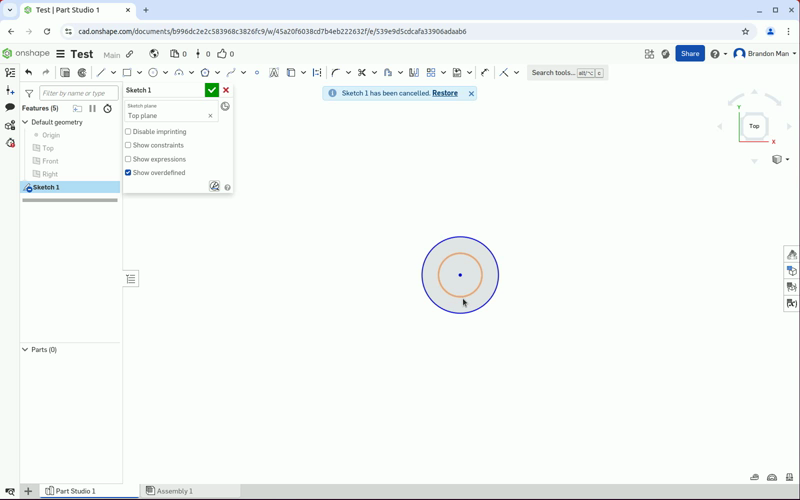
scroll(6)
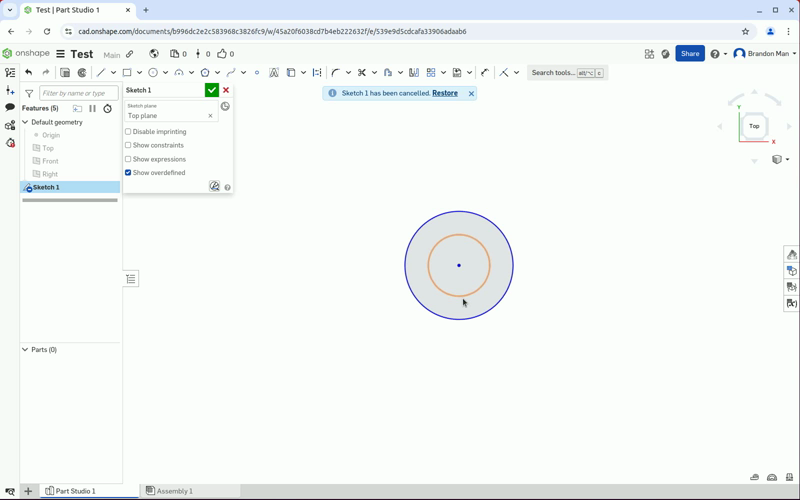
scroll(6)
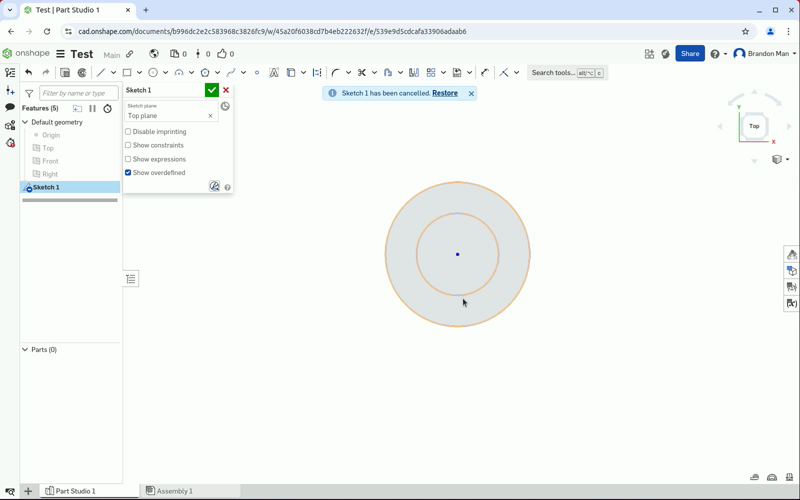
scroll(6)
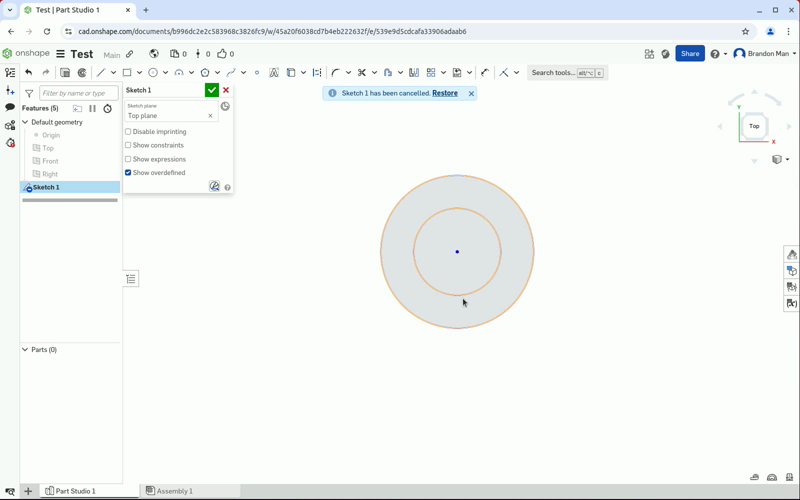
scroll(6)
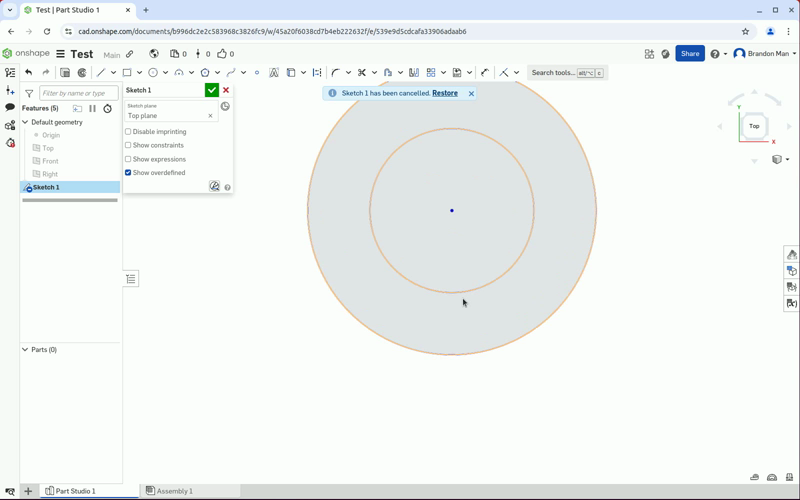
scroll(6)
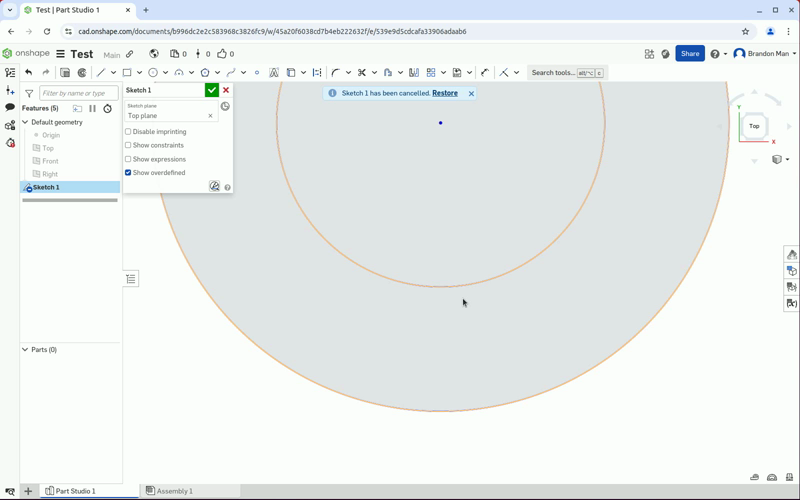
click(463, 298)
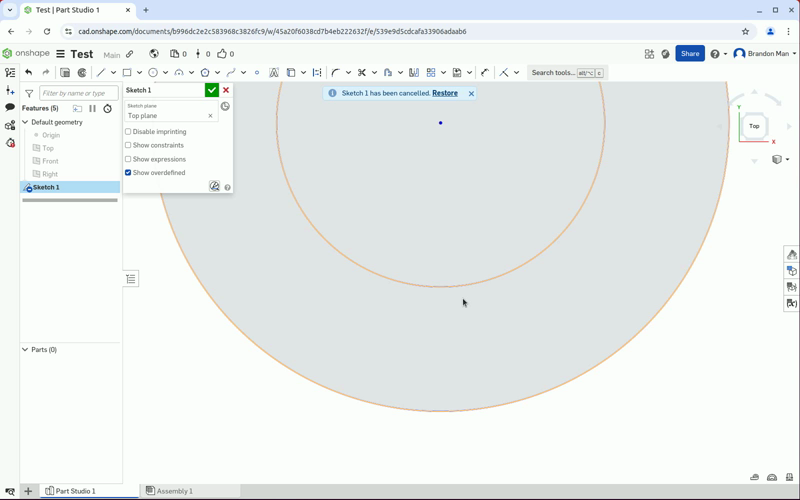
scroll(-6)
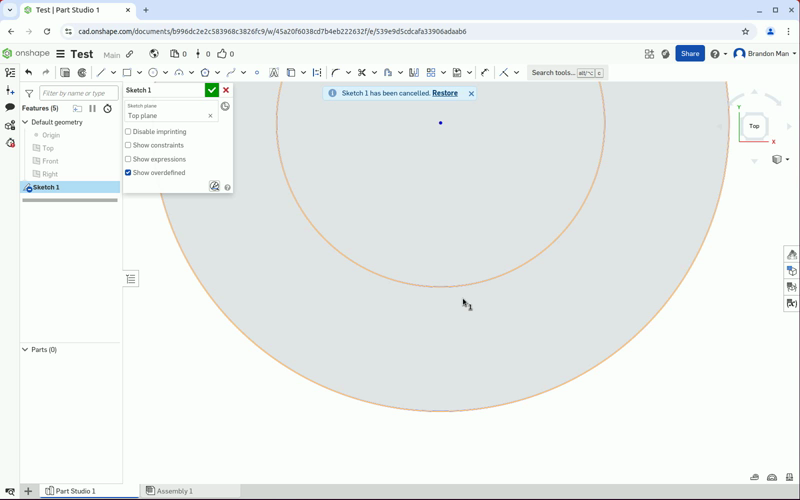
scroll(-6)
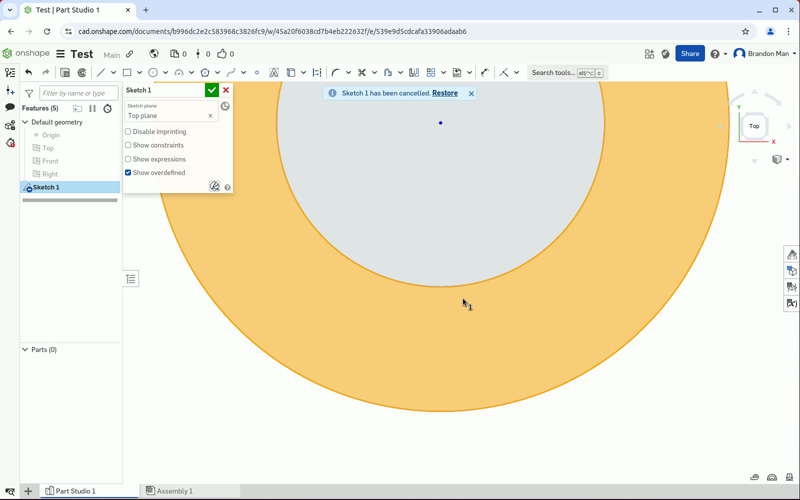
scroll(-6)
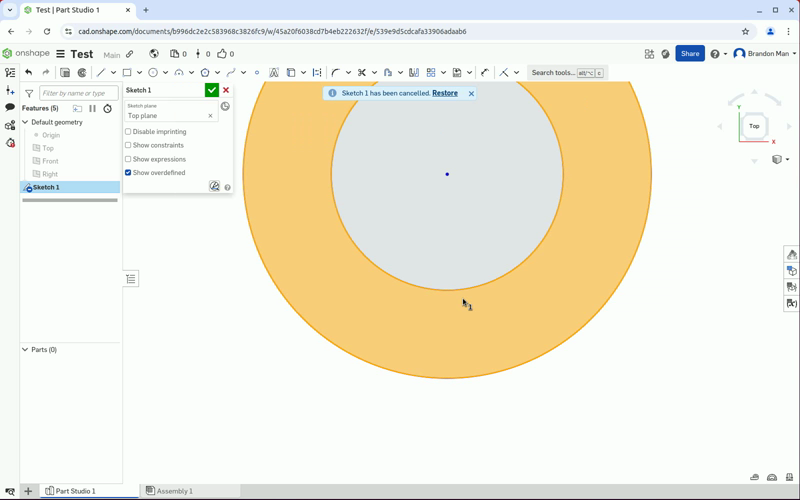
scroll(-6)
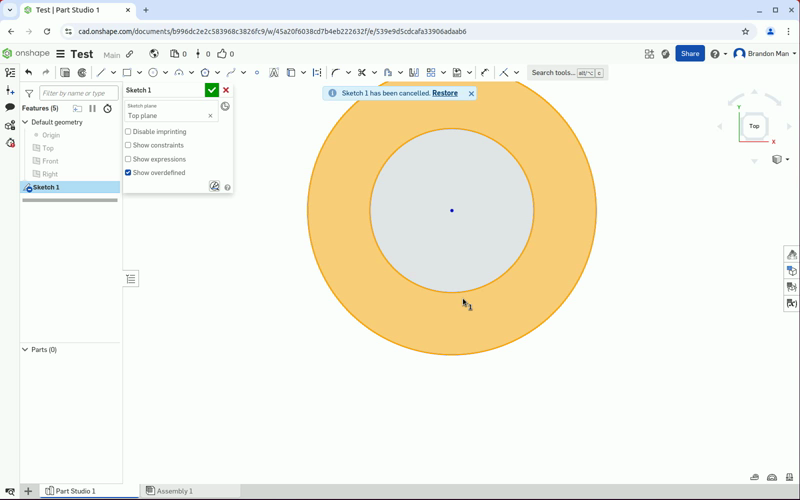
scroll(-6)
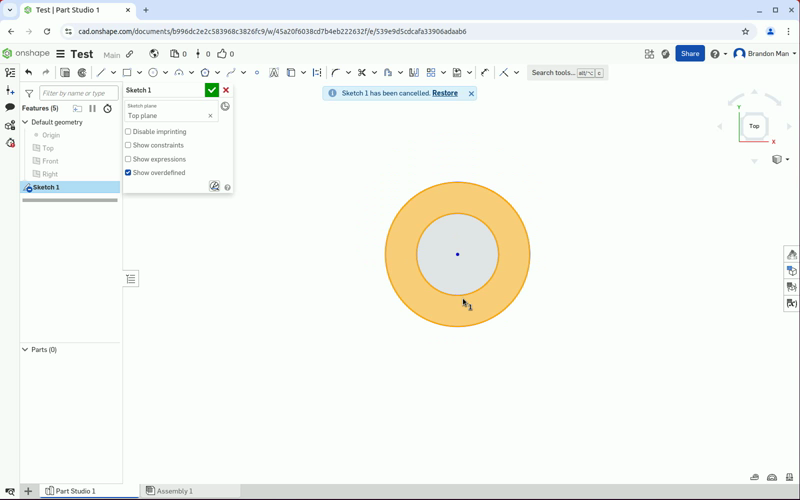
scroll(-6)
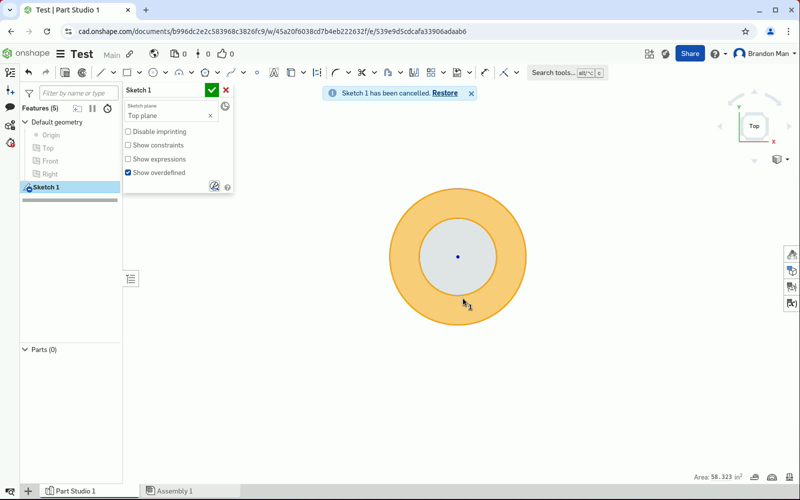
scroll(-6)
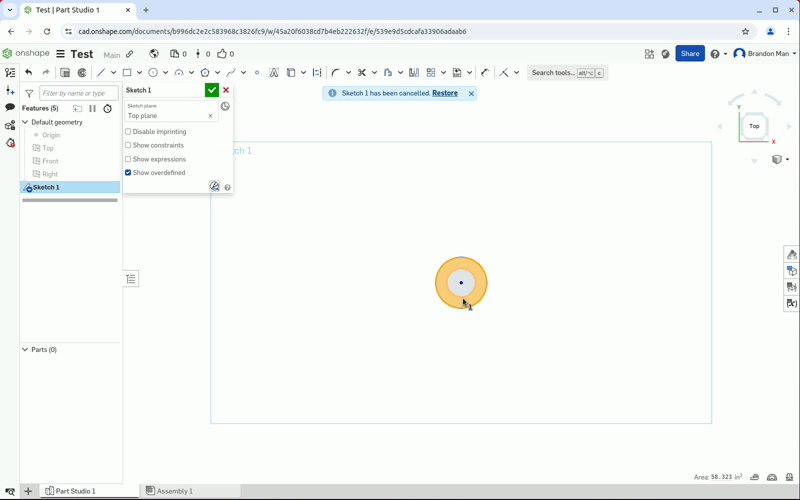
mouse_move(73, 352)
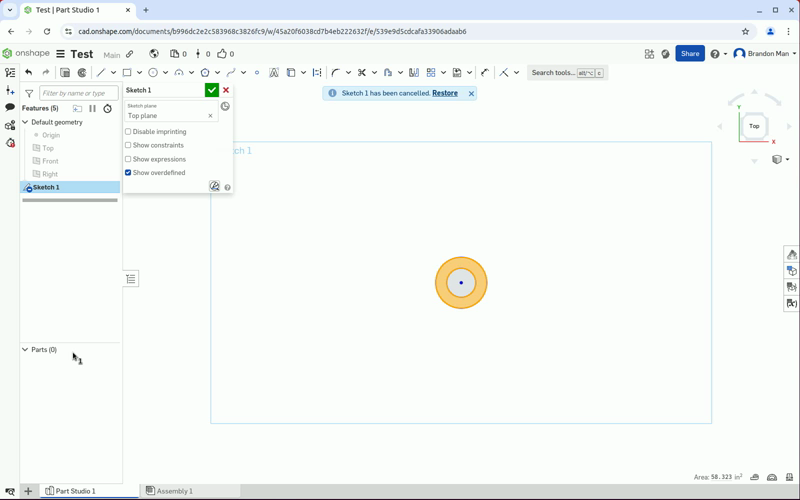
key(shift+y)
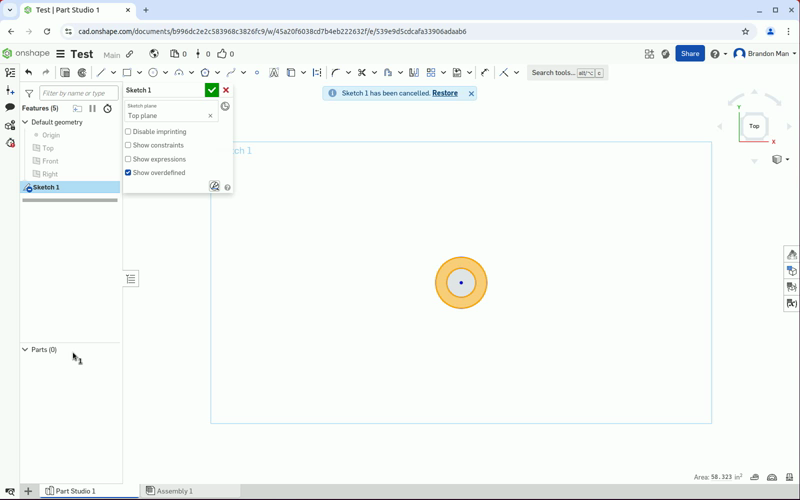
key(shift+e)
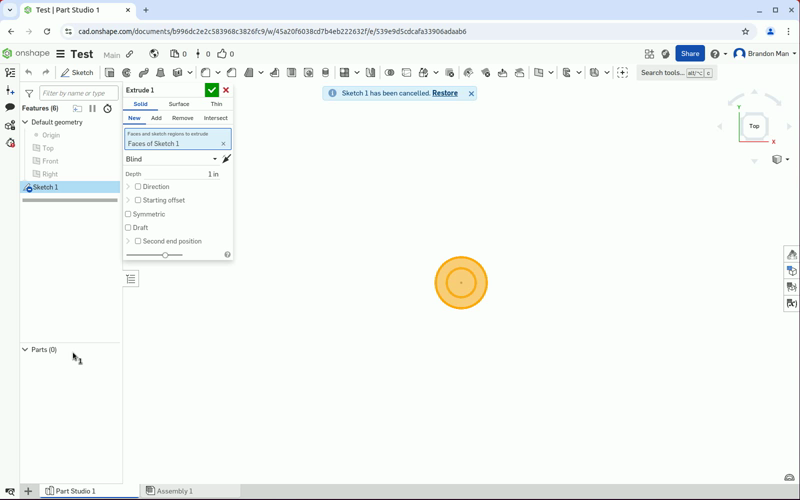
mouse_move(143, 106)
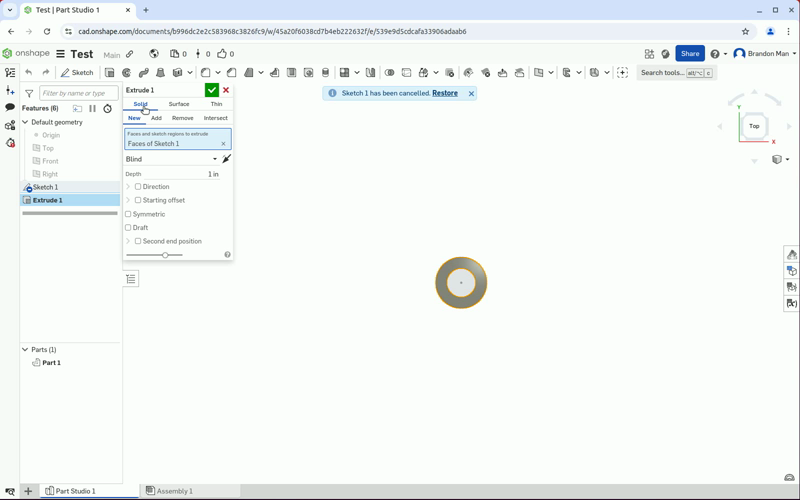
click(143, 106)
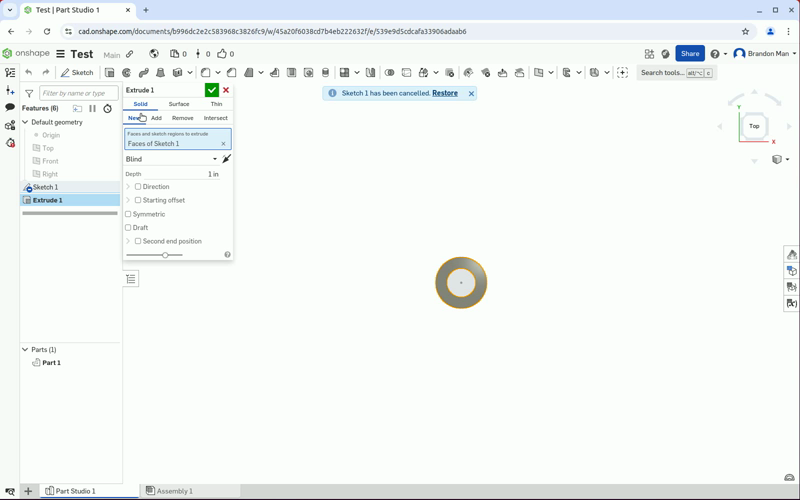
mouse_move(137, 120)
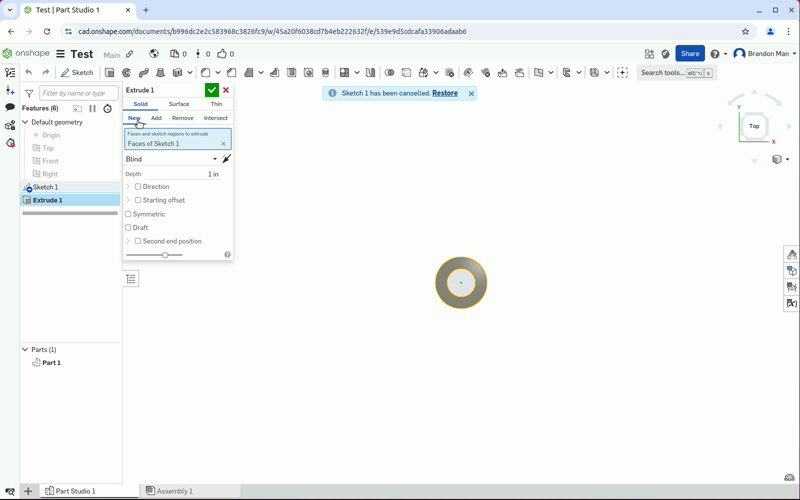
click(137, 120)
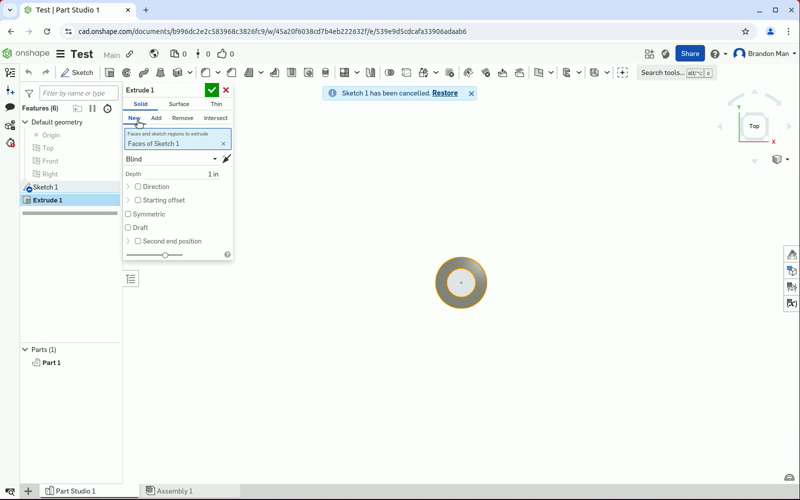
key(tab, 4)
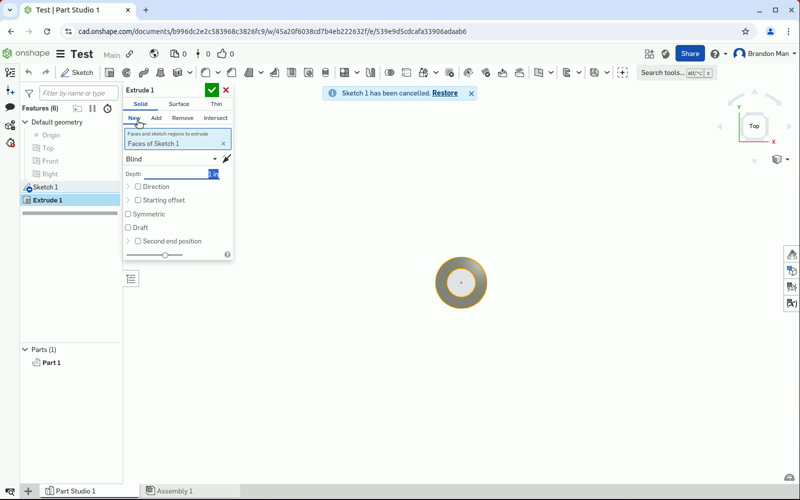
text(23.108)
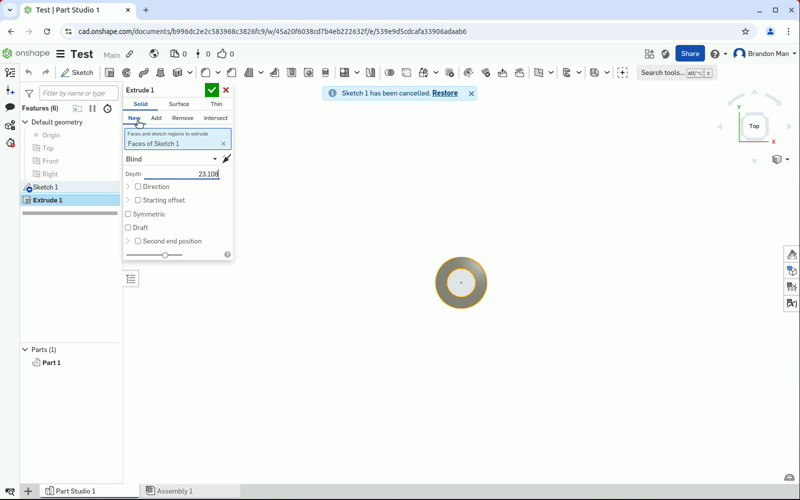
key(enter)
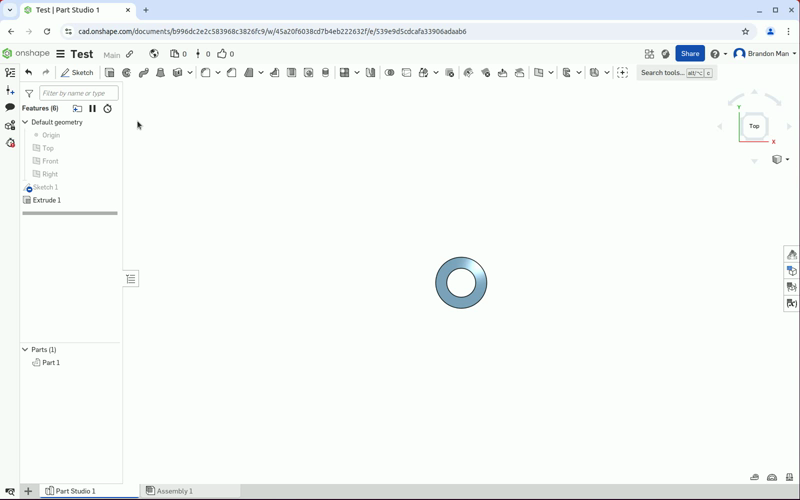
key(shift+h)
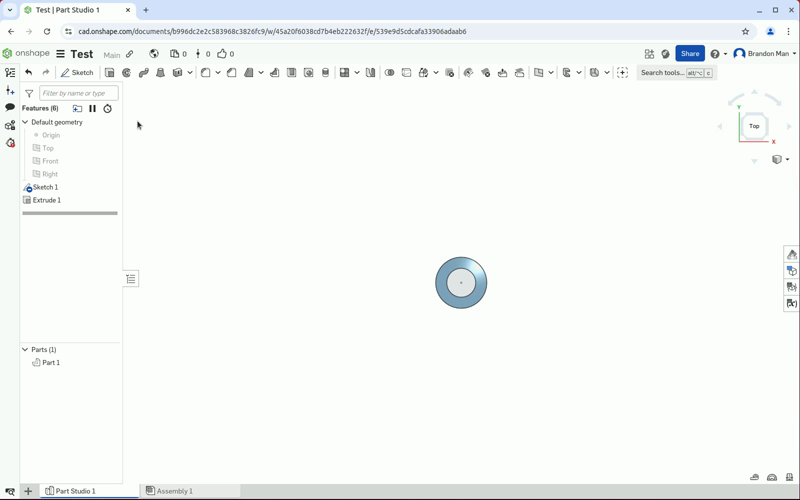
key(shift+h)
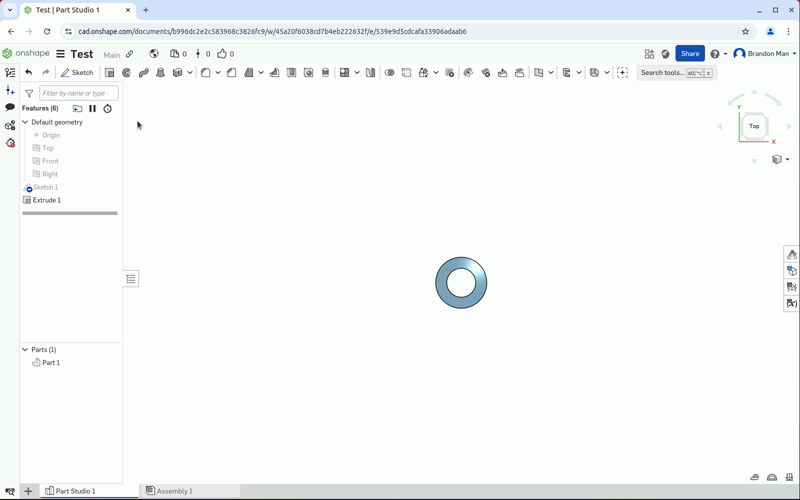
mouse_move(73, 189)
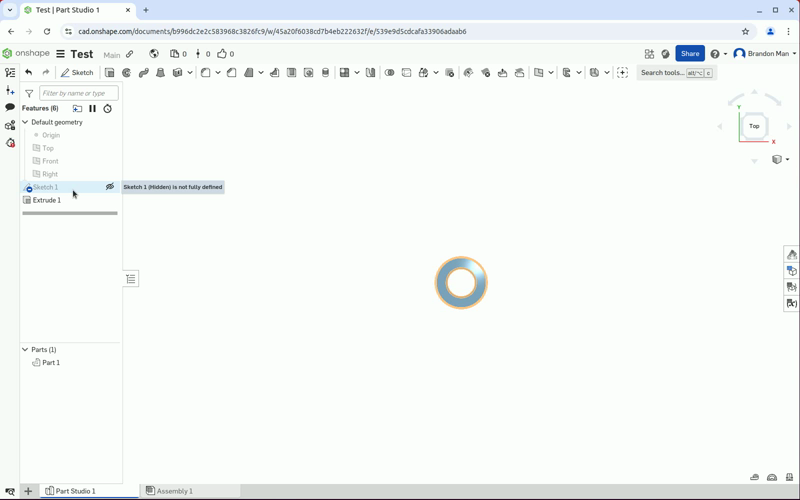
click(73, 189)
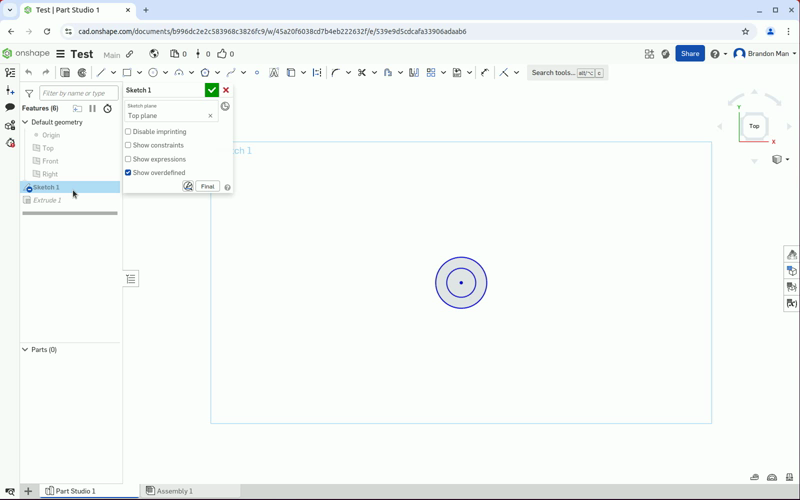
mouse_move(229, 92)
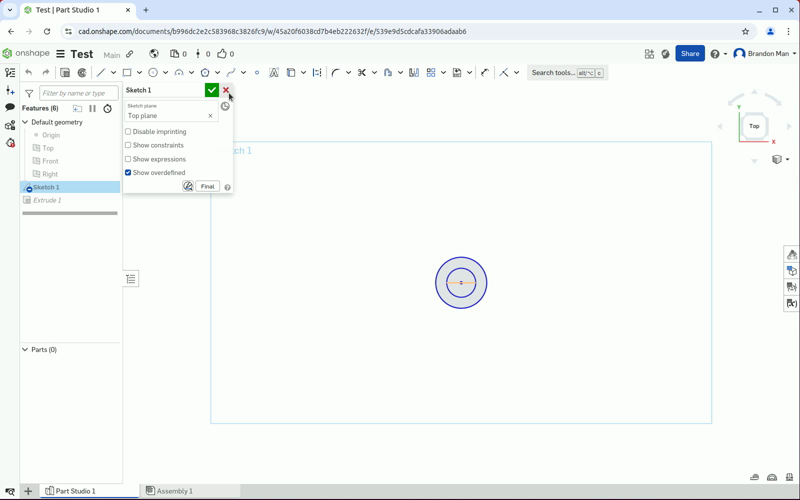
click(229, 92)
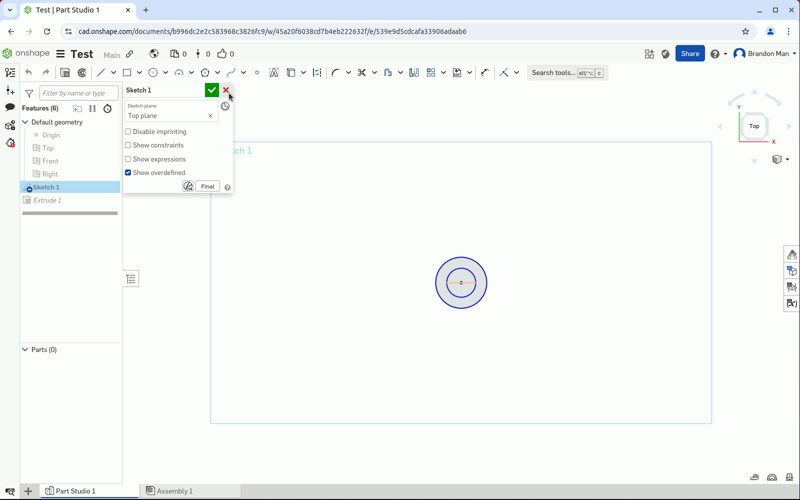
key(shift+s)
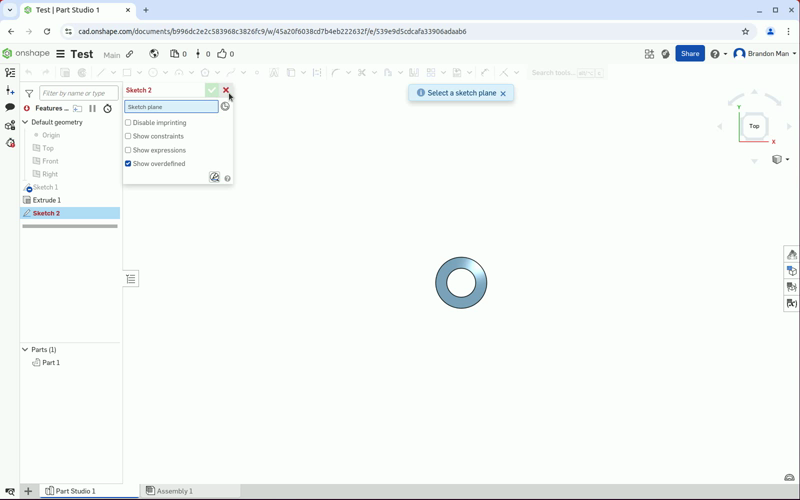
mouse_move(73, 150)
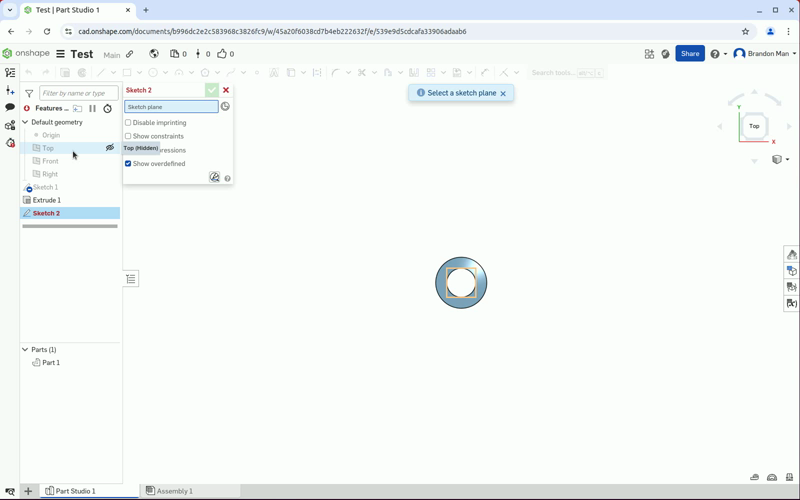
click(73, 150)
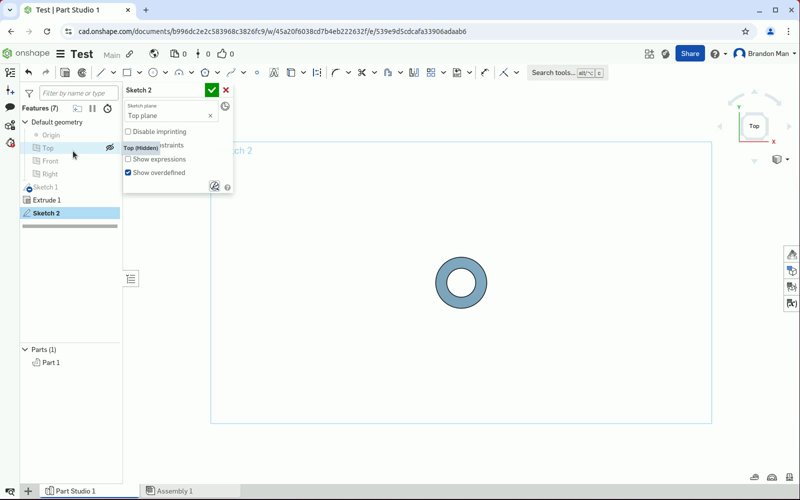
mouse_move(73, 352)
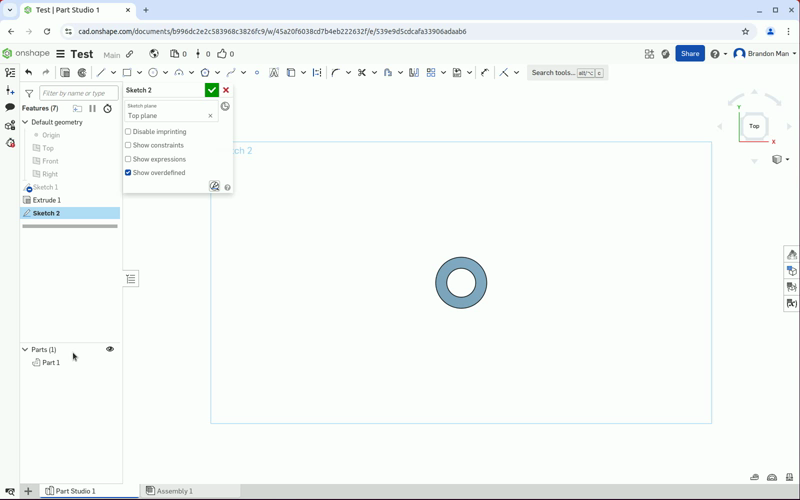
key(y)
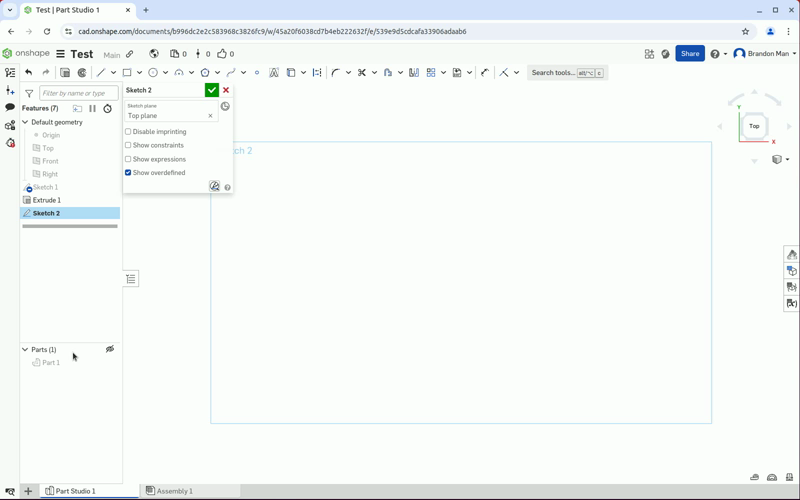
key(l)
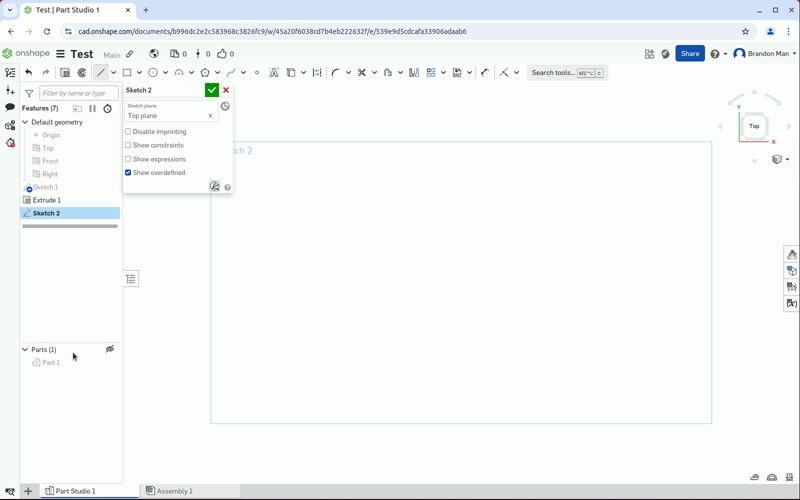
key_down(shift)
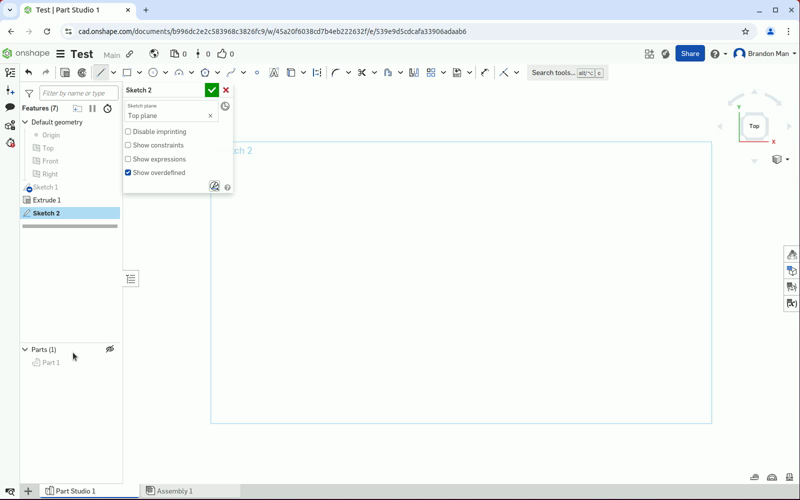
mouse_move(447, 279)
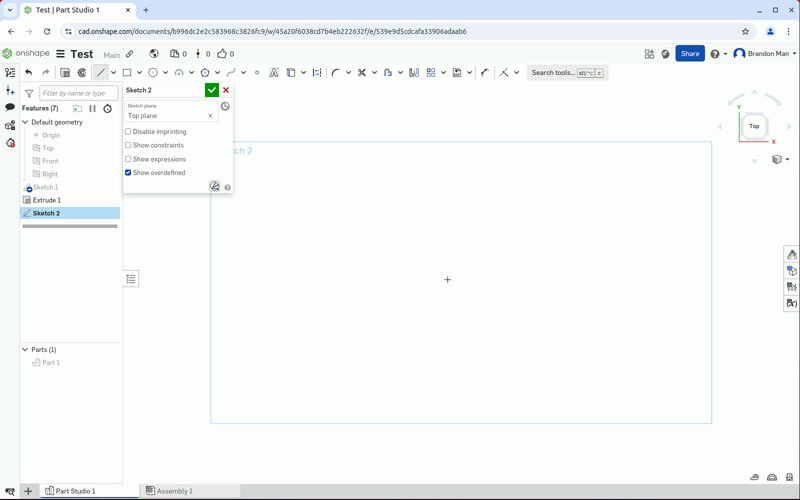
click(447, 279)
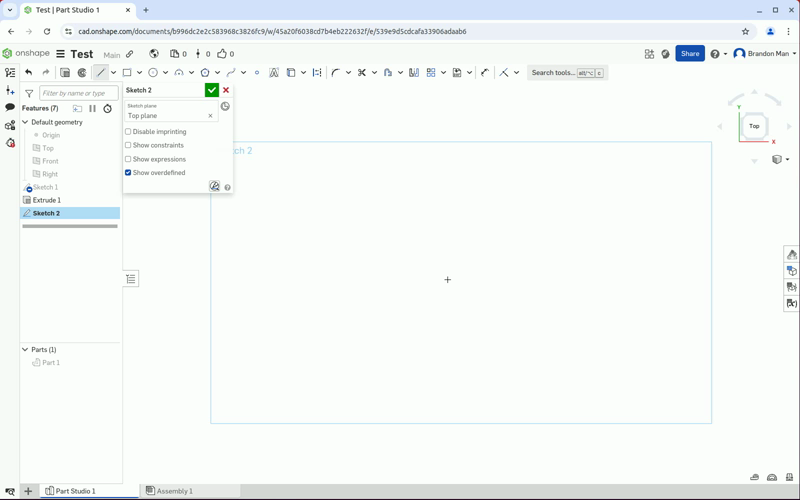
key_up(shift)
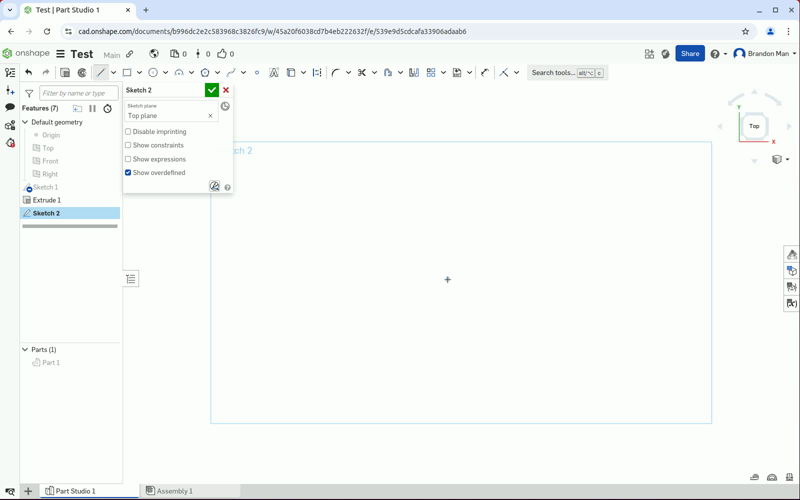
key_down(shift)
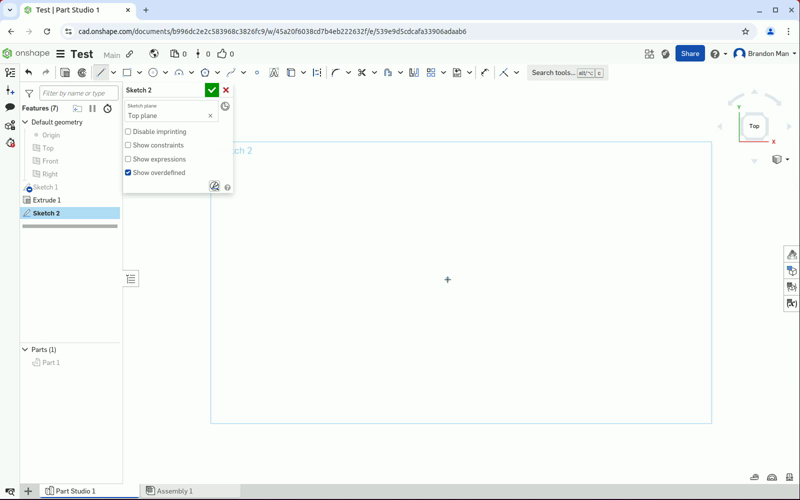
mouse_move(477, 279)
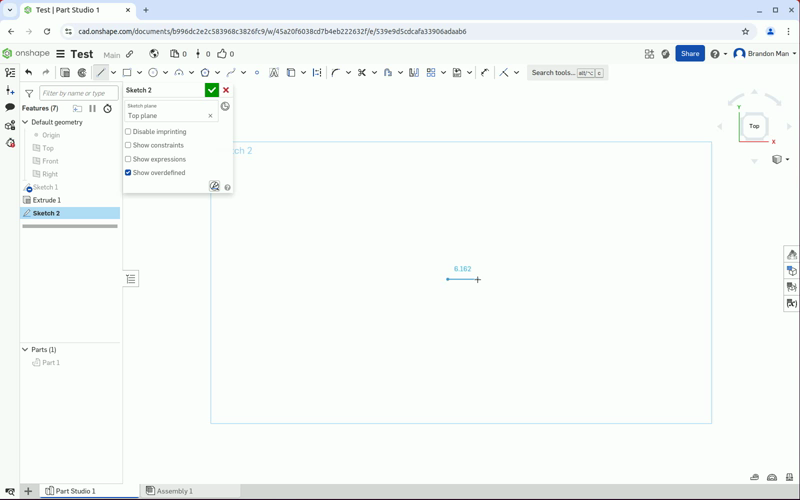
mouse_move(461, 279)
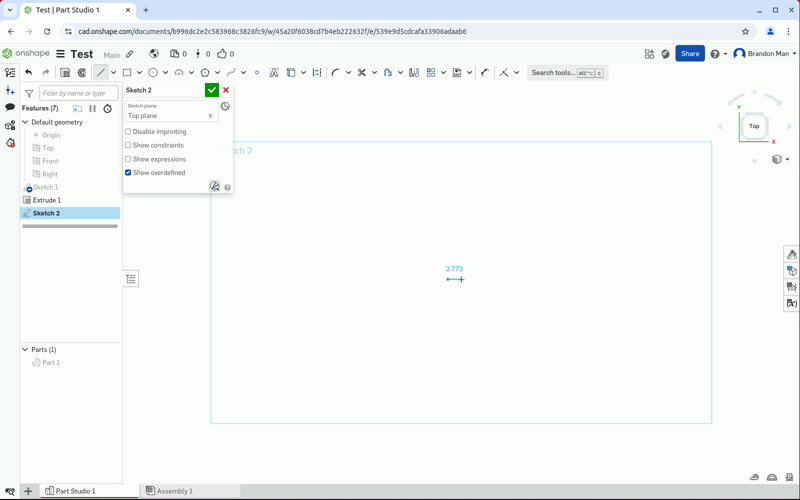
click(461, 279)
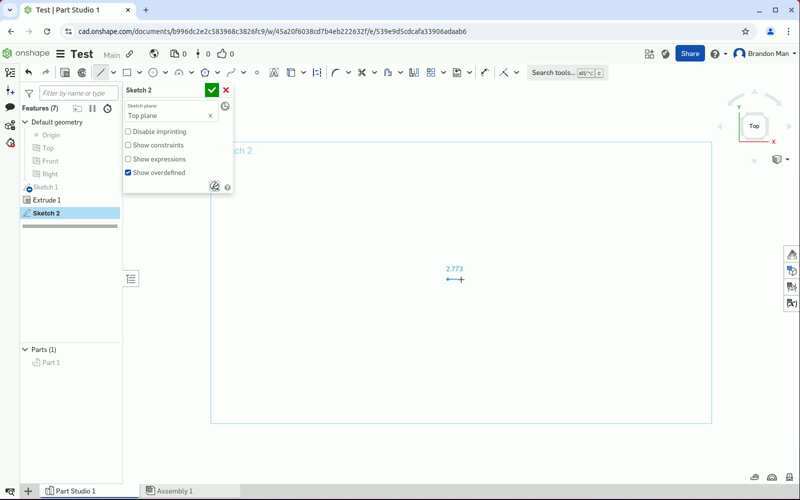
key_up(shift)
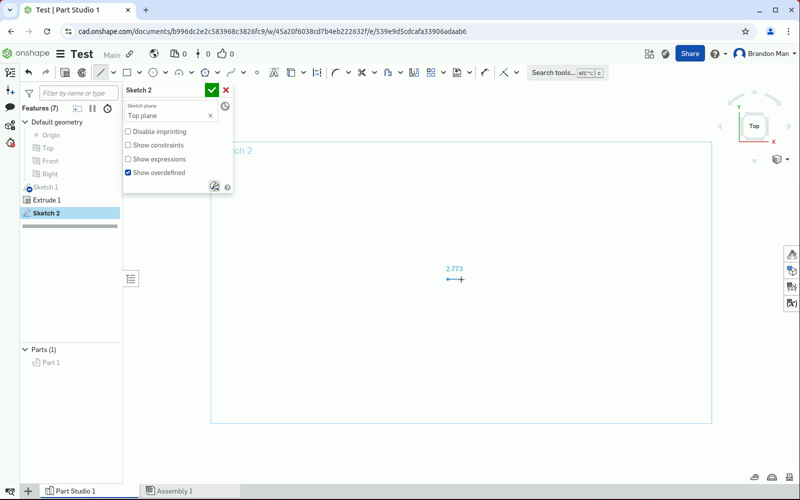
key_down(shift)
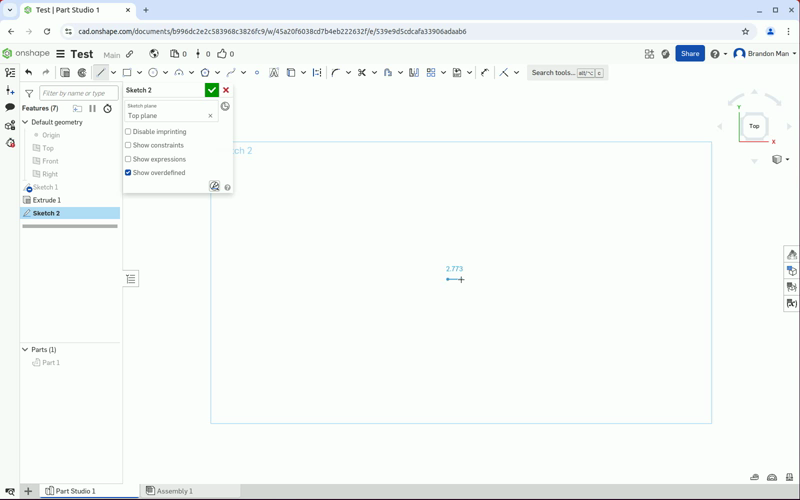
mouse_move(491, 279)
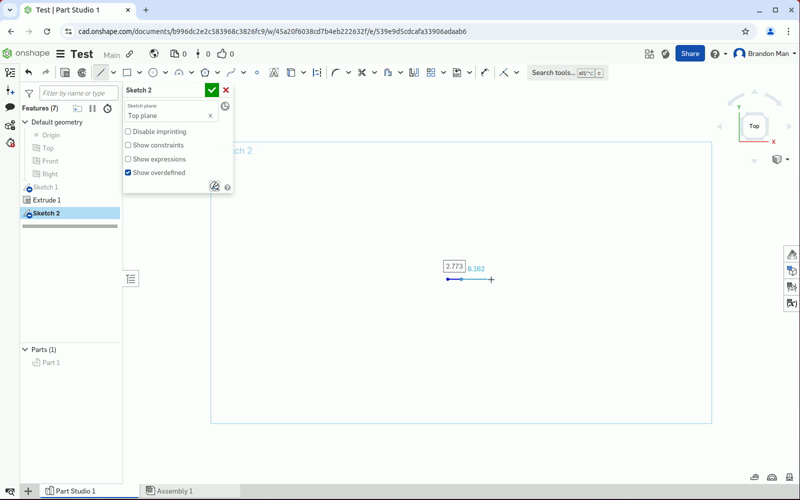
mouse_move(474, 279)
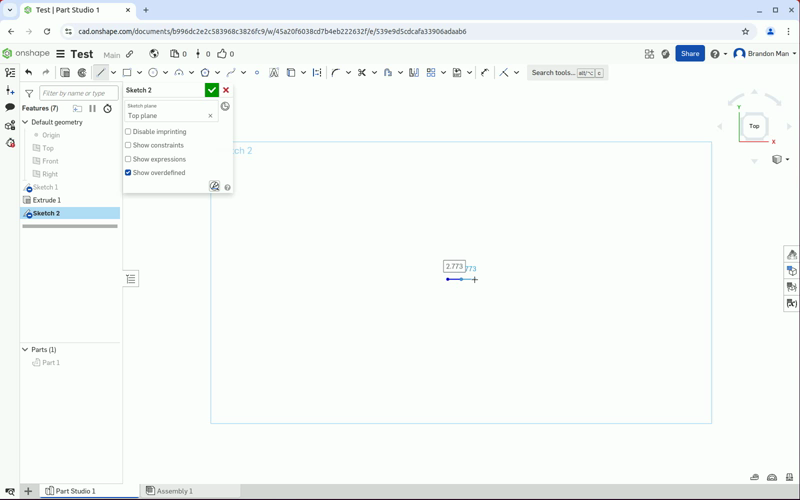
click(474, 279)
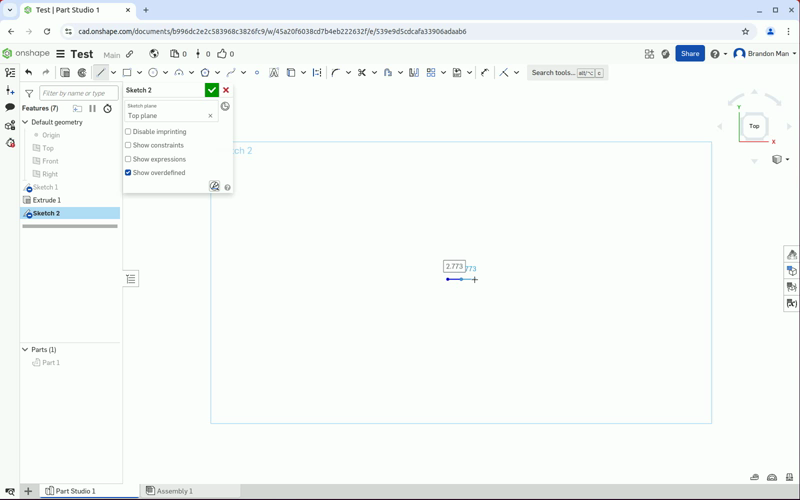
key_up(shift)
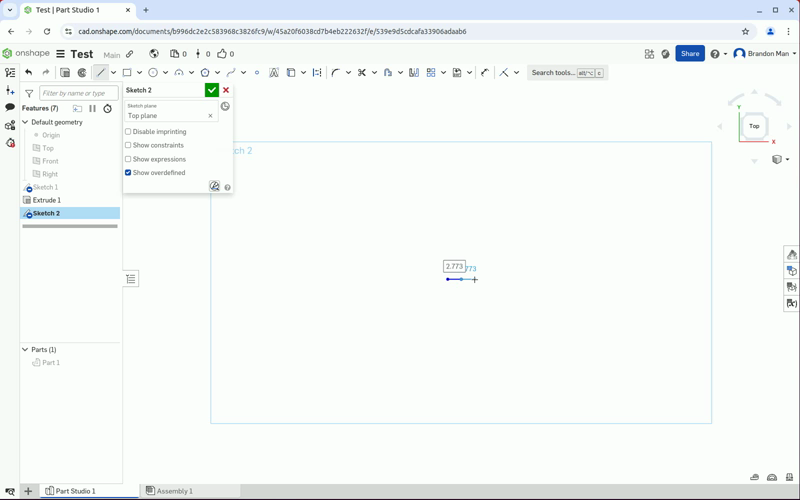
key(esc)
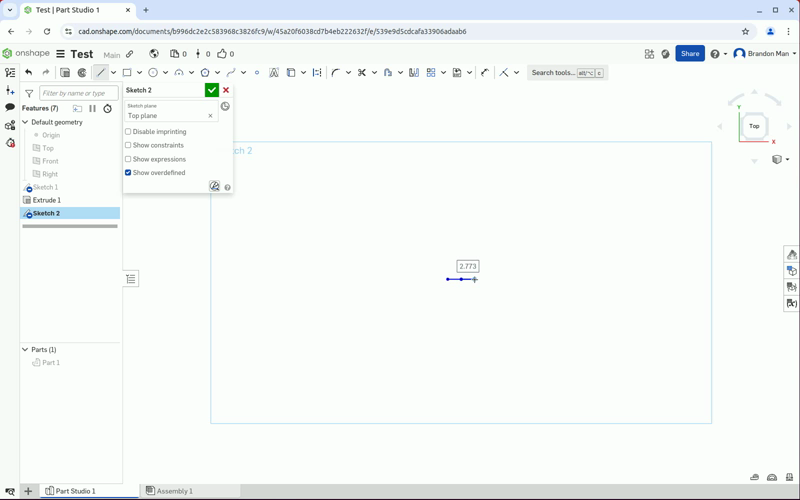
key(a)
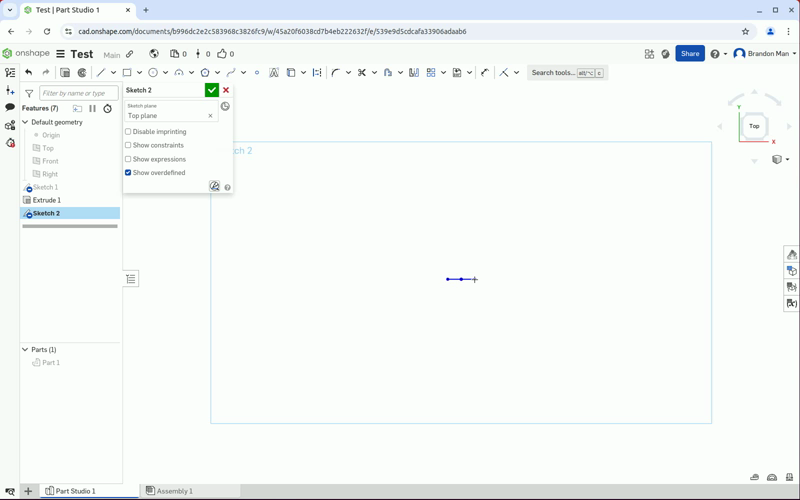
mouse_move(474, 279)
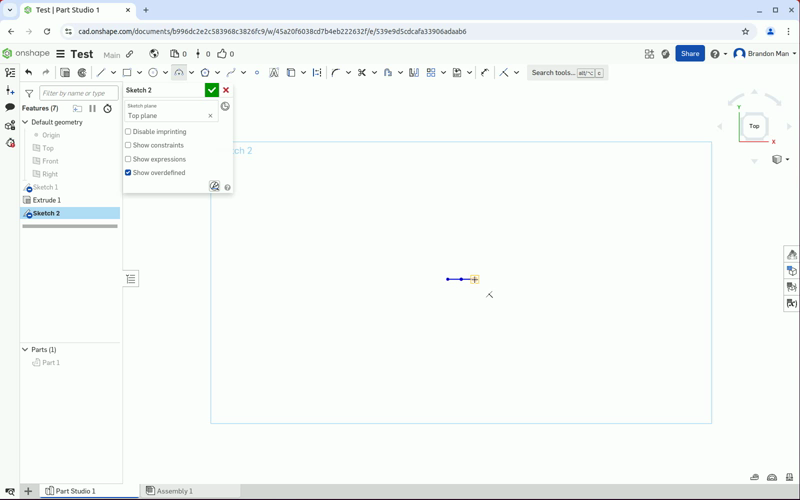
click(474, 279)
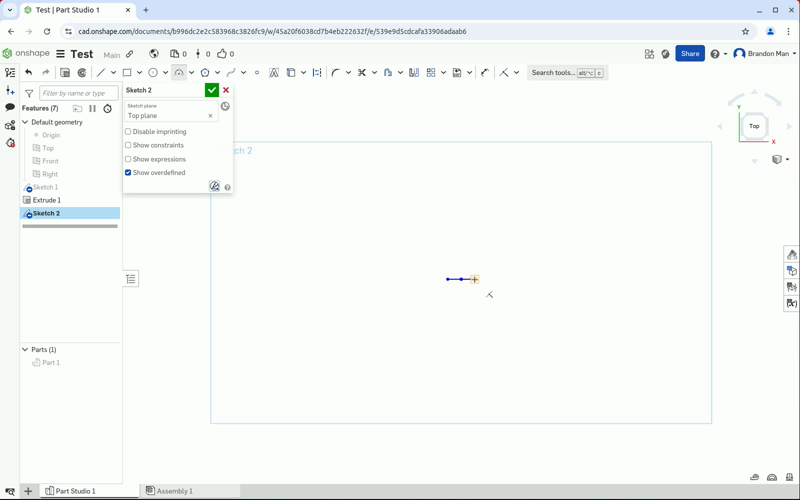
mouse_move(447, 279)
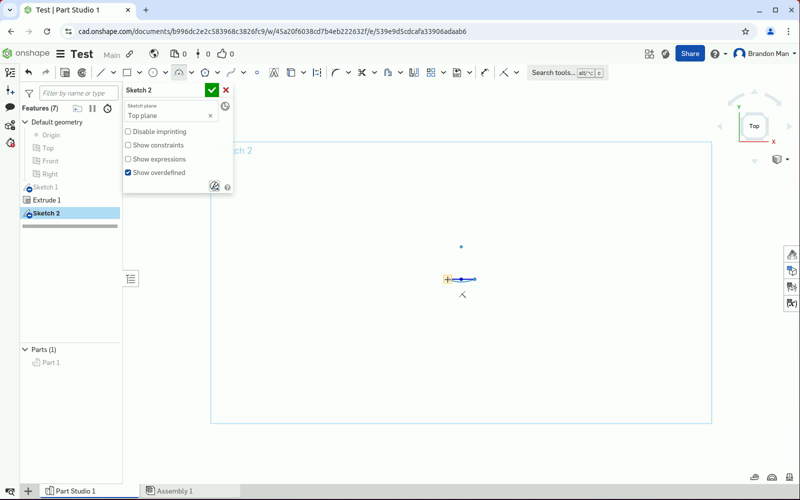
click(447, 279)
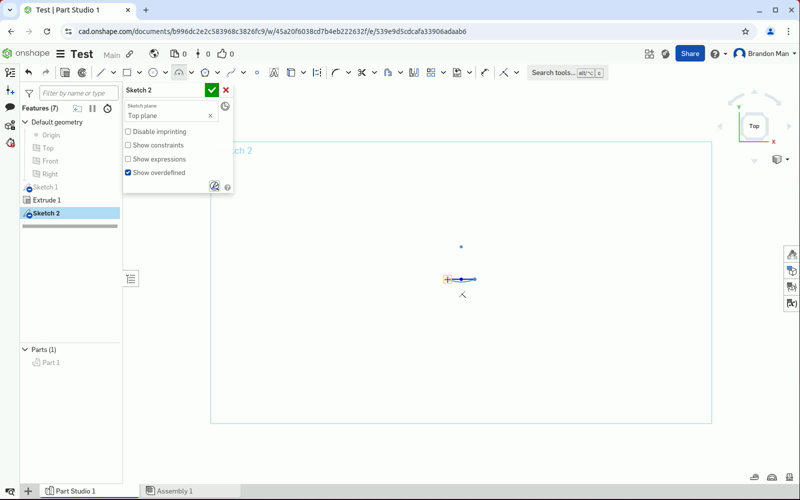
key_down(shift)
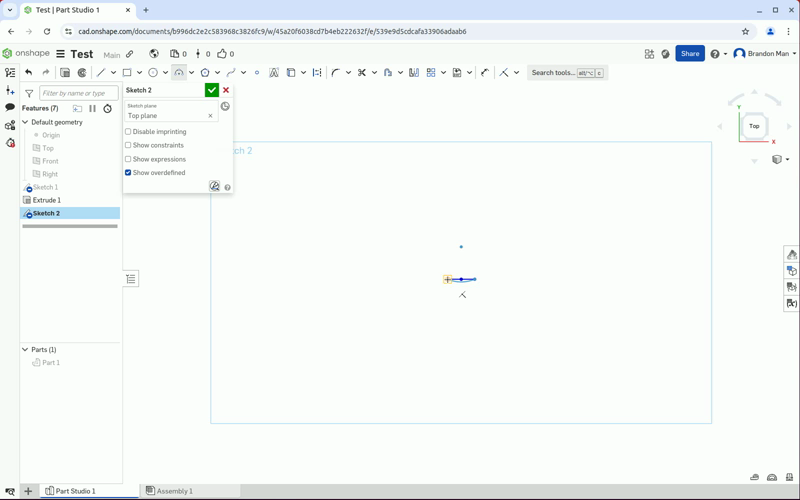
mouse_move(461, 269)
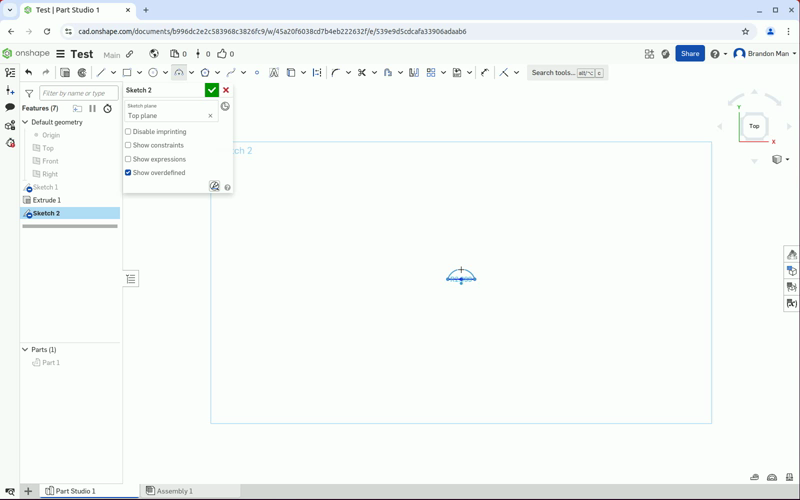
click(461, 269)
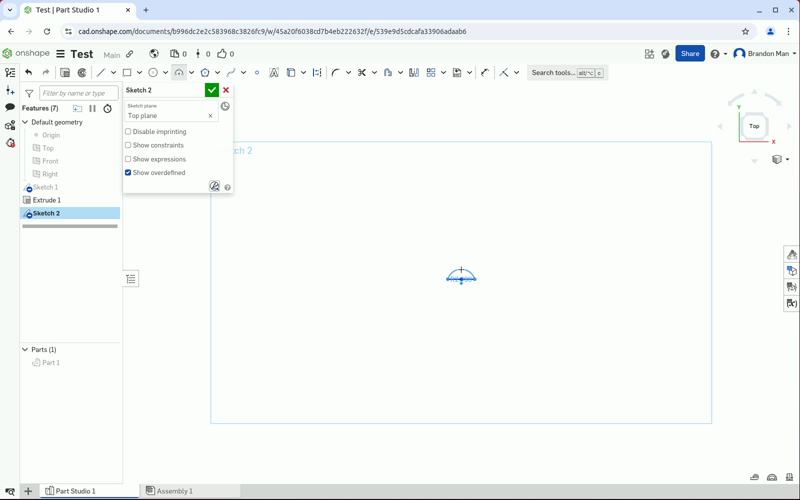
key_up(shift)
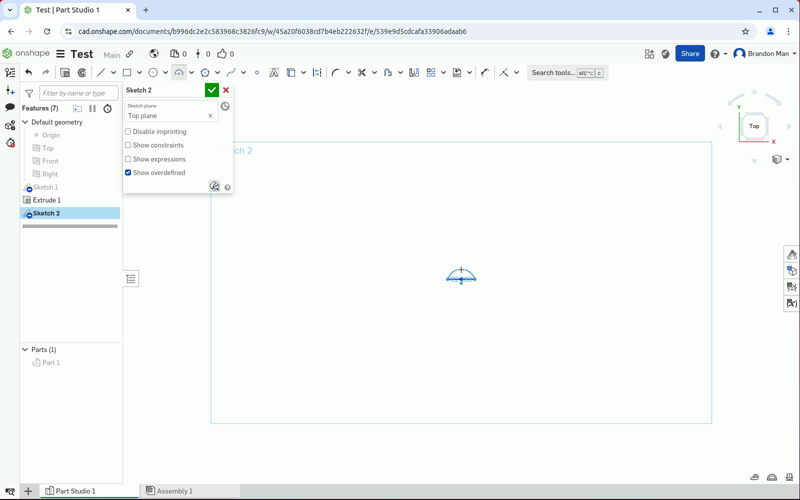
key(esc)
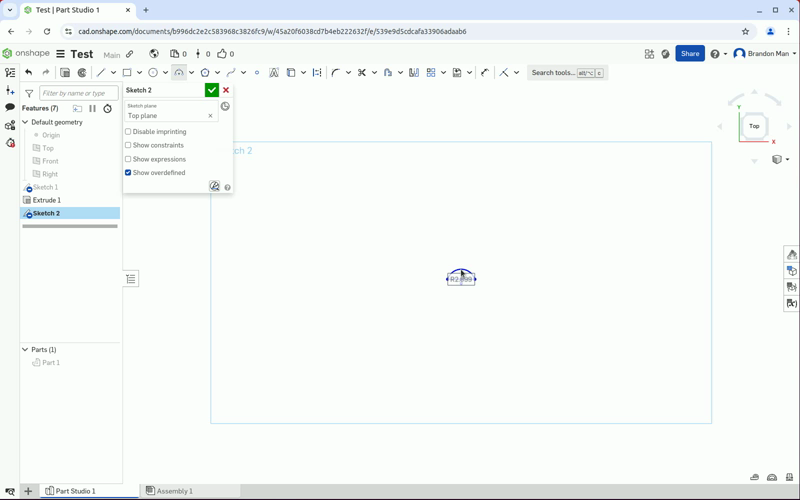
mouse_move(466, 275)
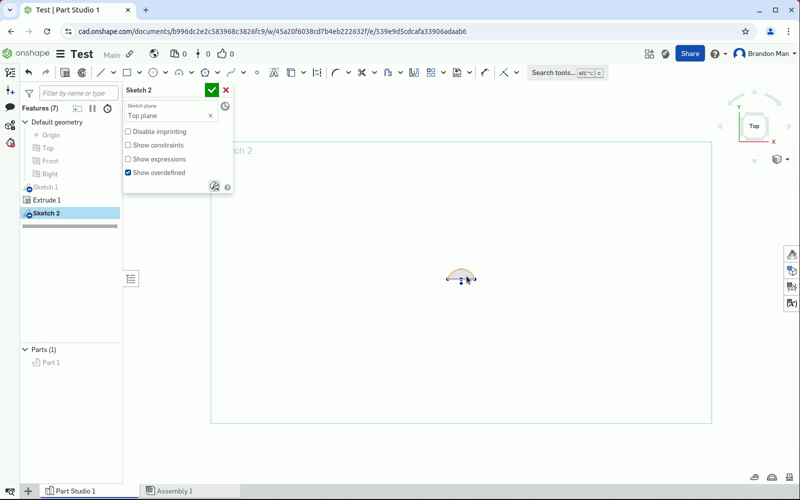
scroll(6)
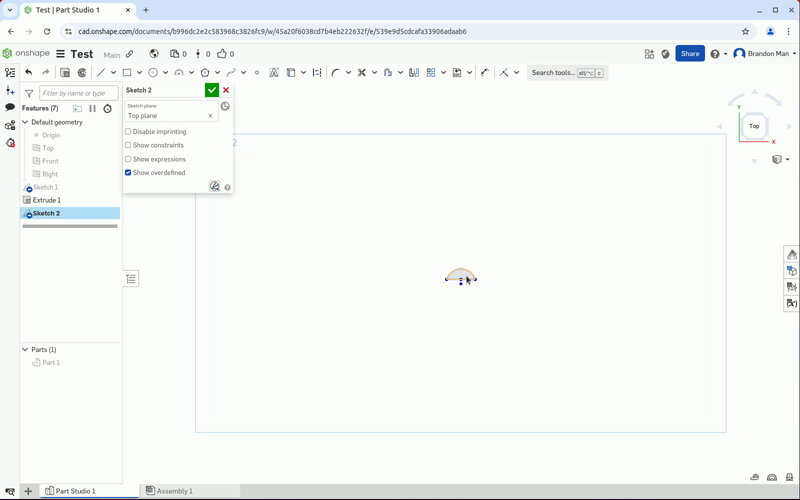
scroll(6)
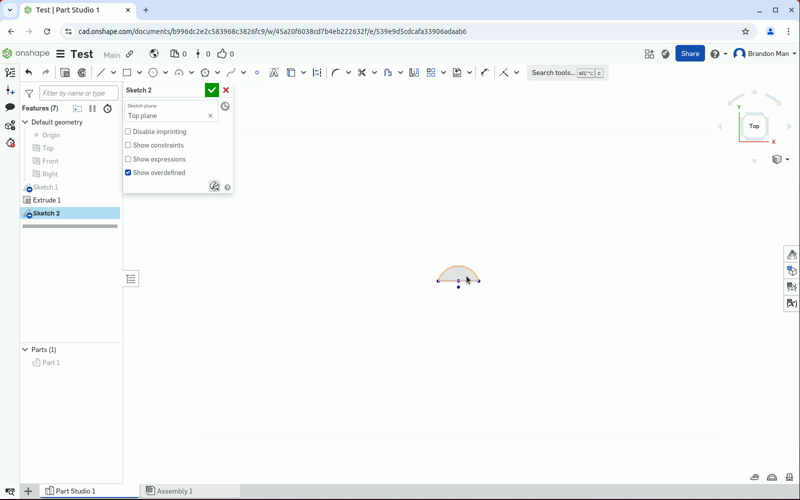
scroll(6)
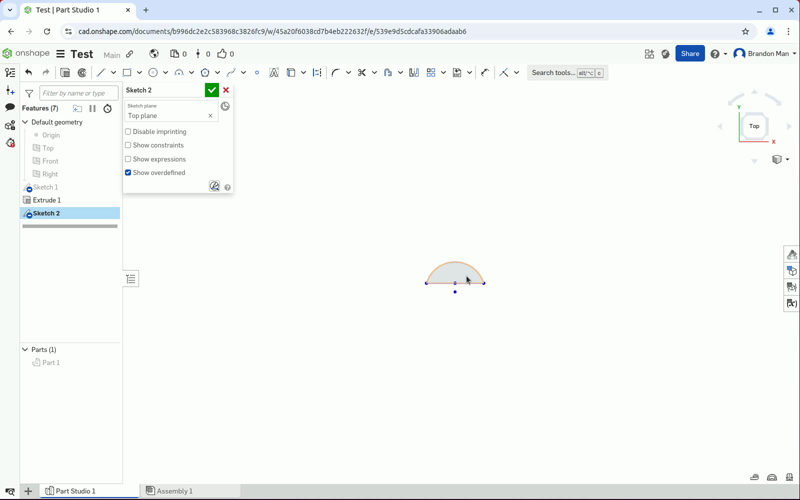
scroll(6)
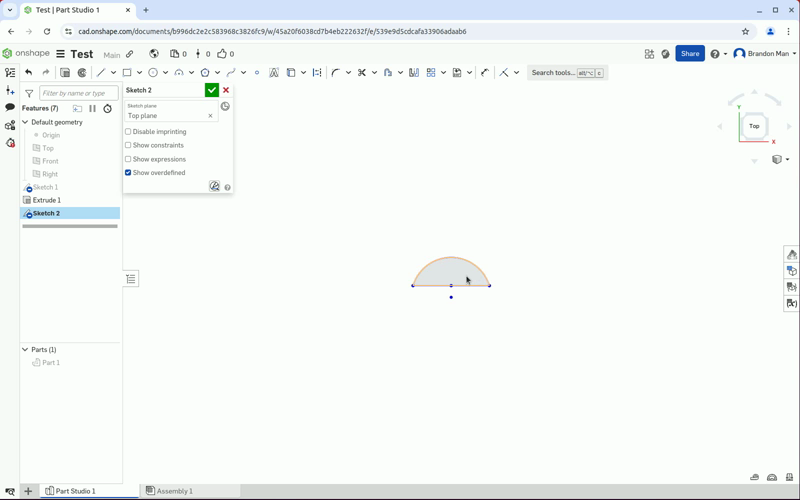
scroll(6)
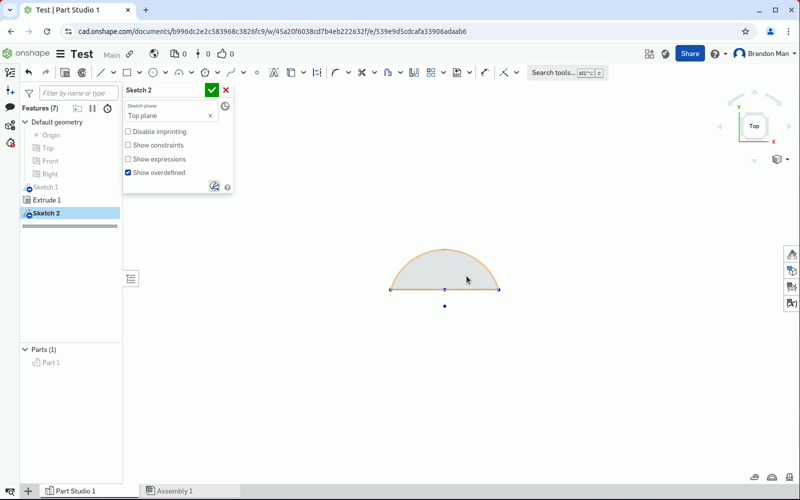
scroll(6)
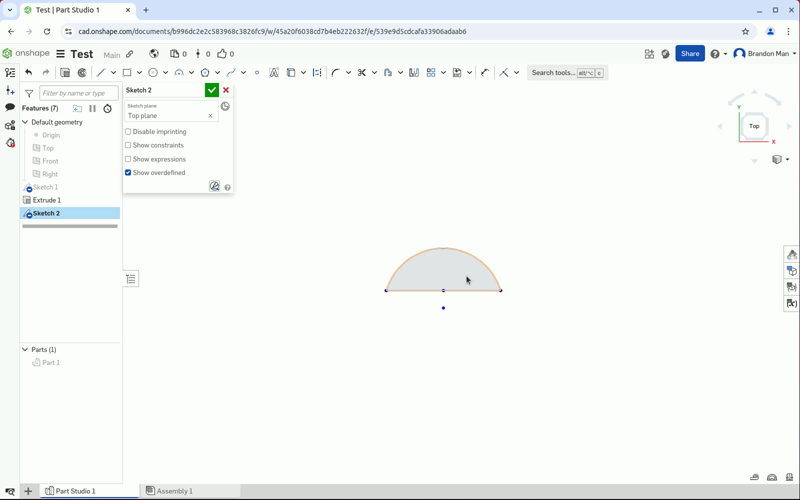
scroll(6)
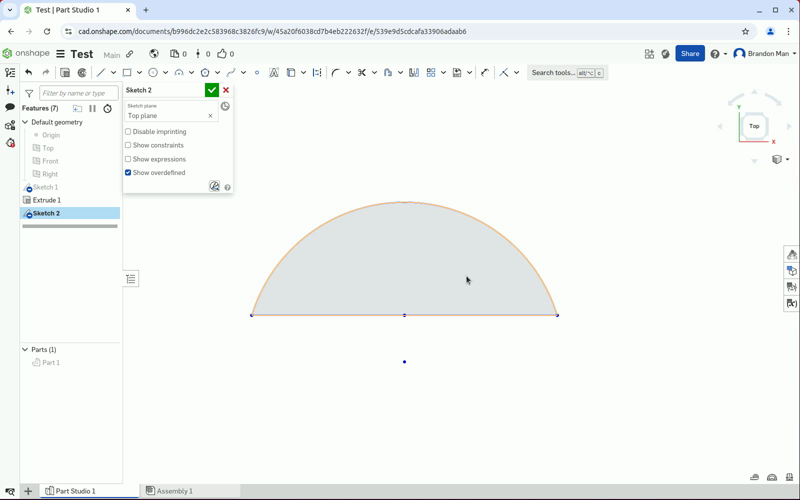
click(466, 275)
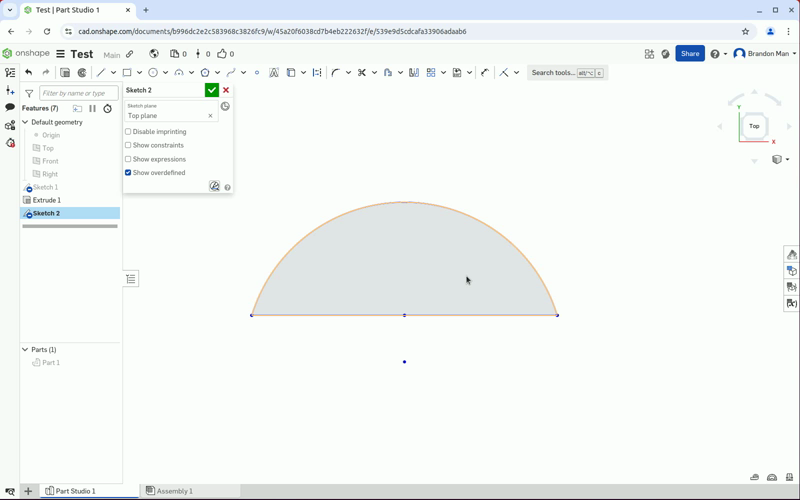
scroll(-6)
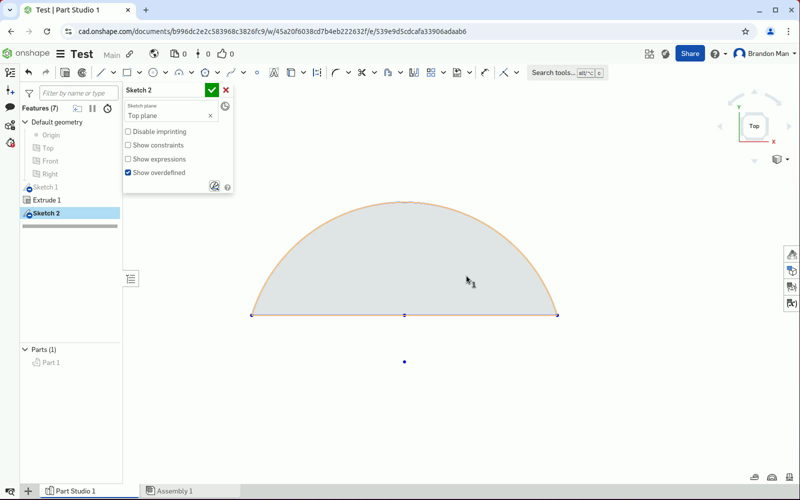
scroll(-6)
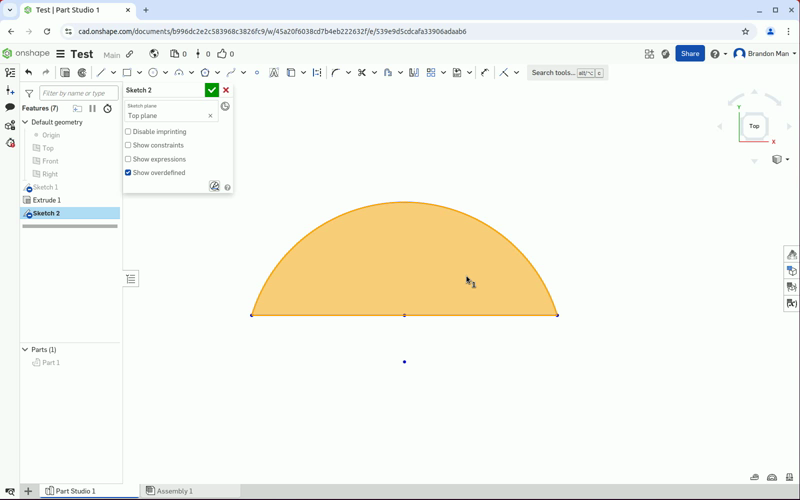
scroll(-6)
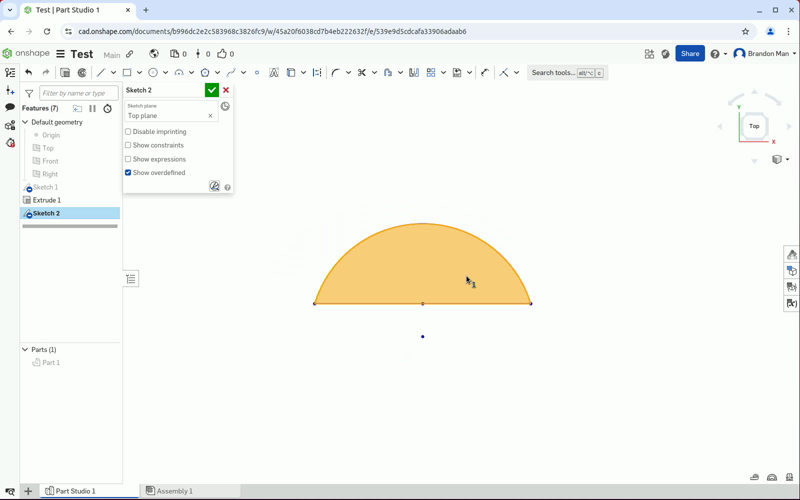
scroll(-6)
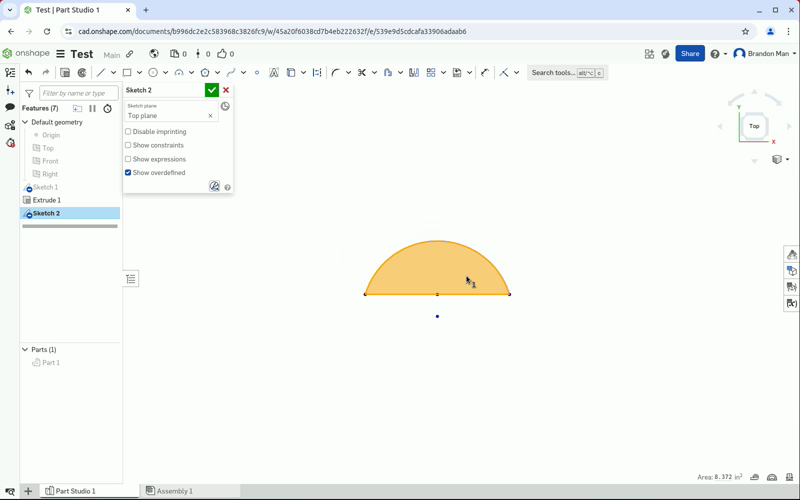
scroll(-6)
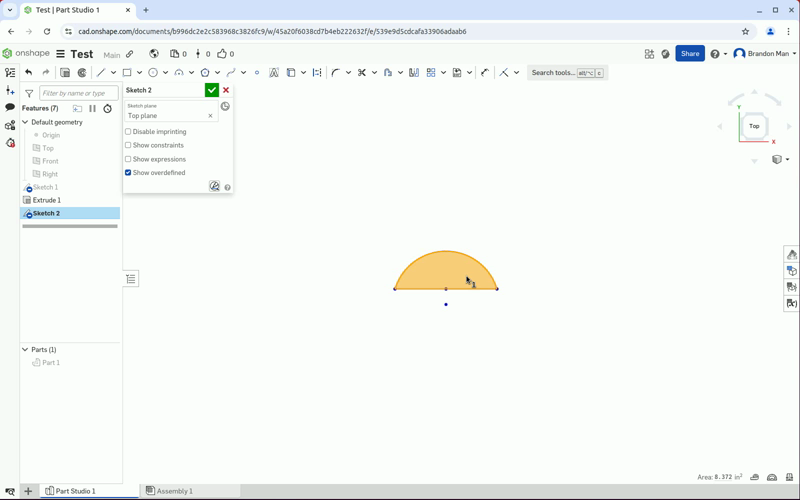
scroll(-6)
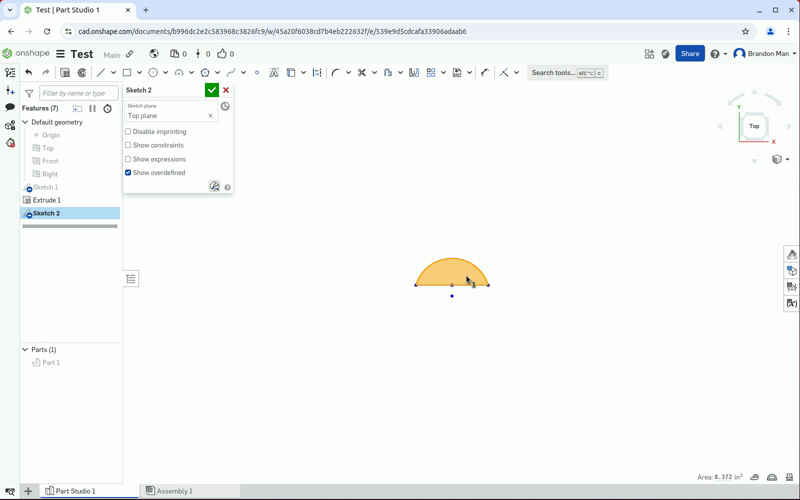
scroll(-6)
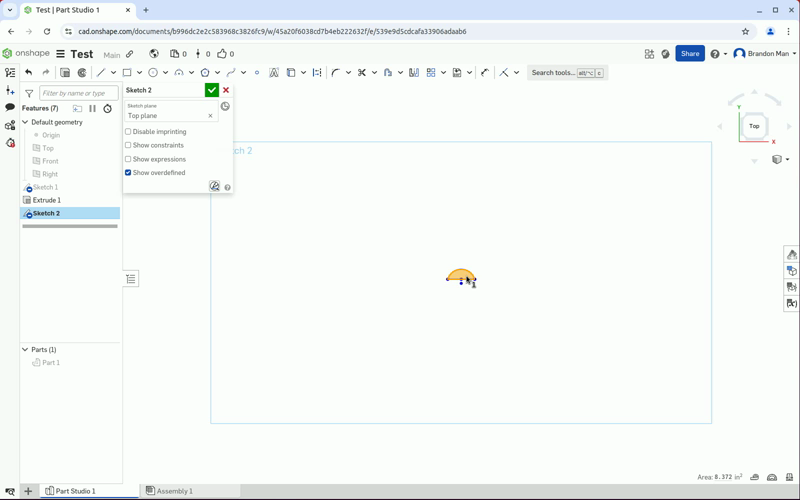
mouse_move(73, 352)
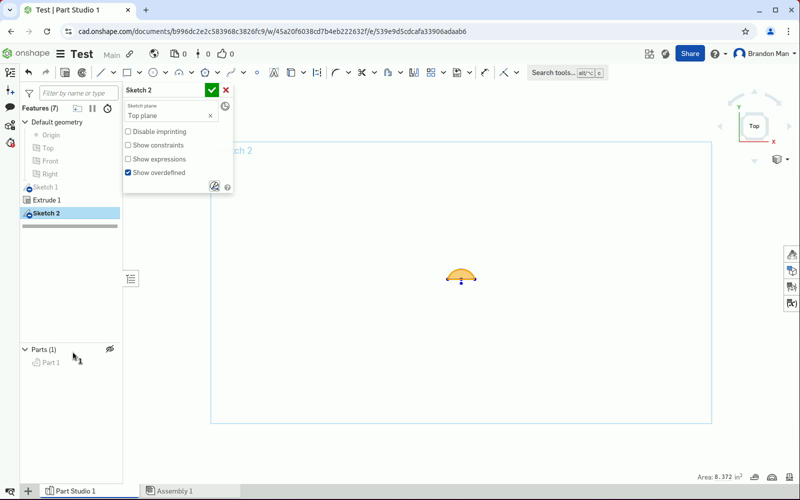
key(shift+y)
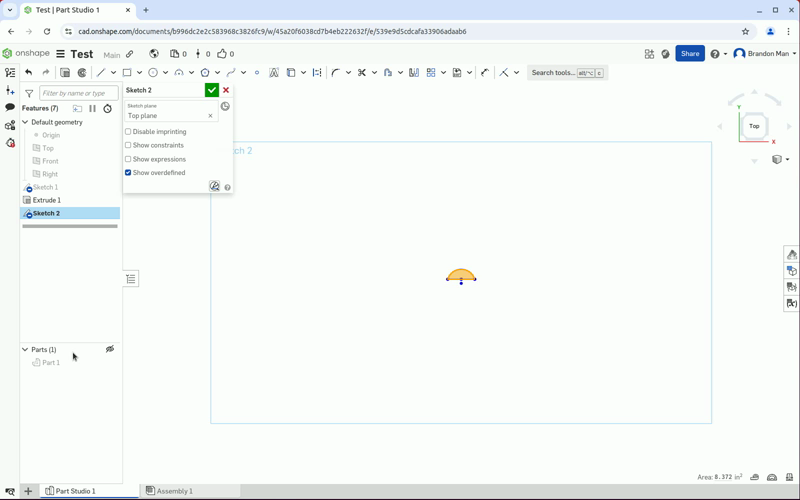
key(shift+e)
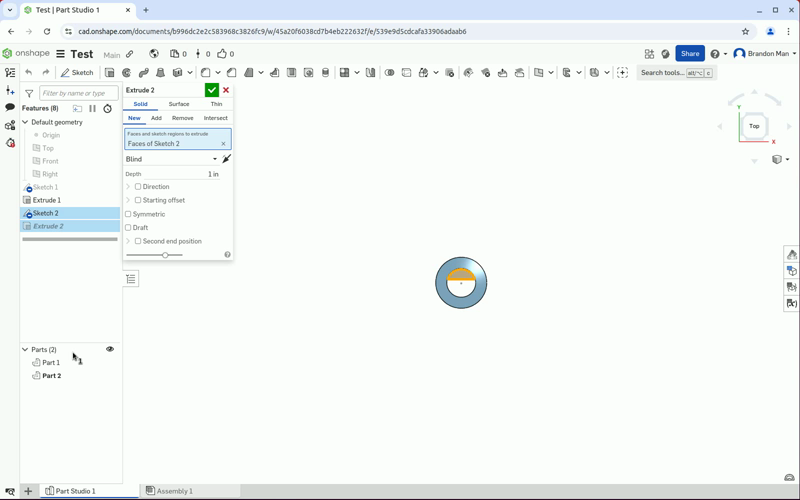
mouse_move(143, 106)
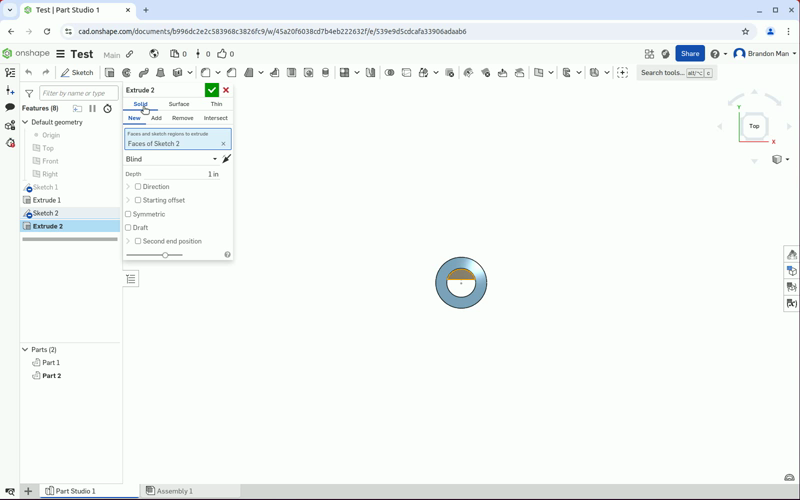
click(143, 106)
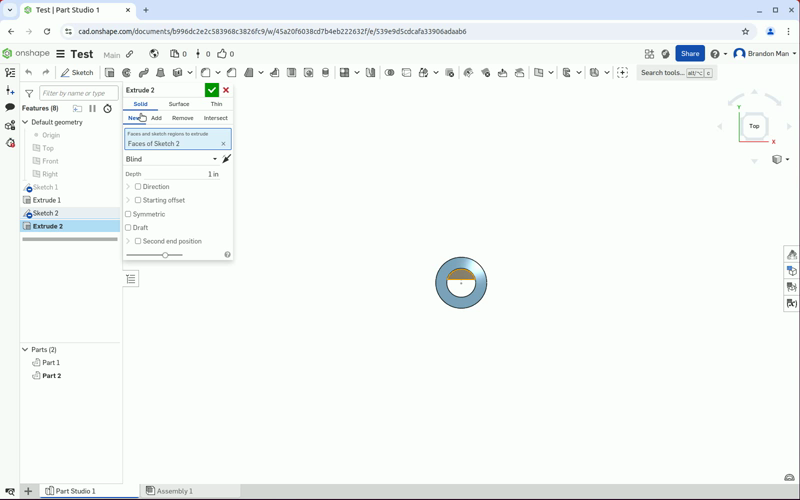
mouse_move(137, 120)
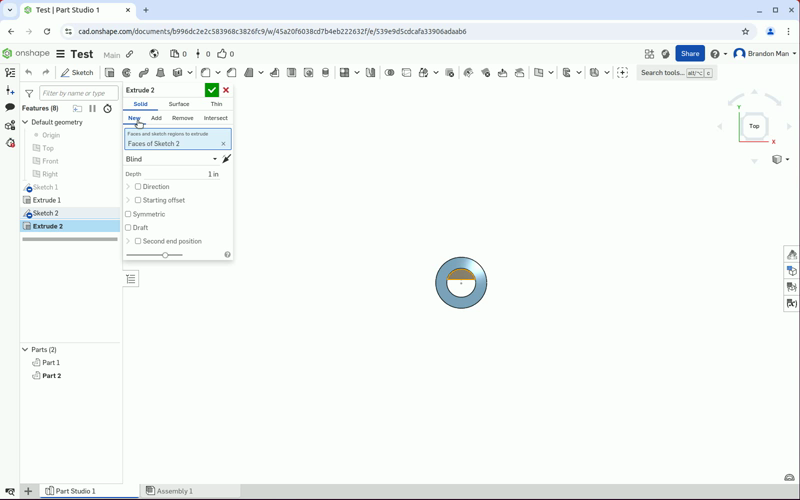
click(137, 120)
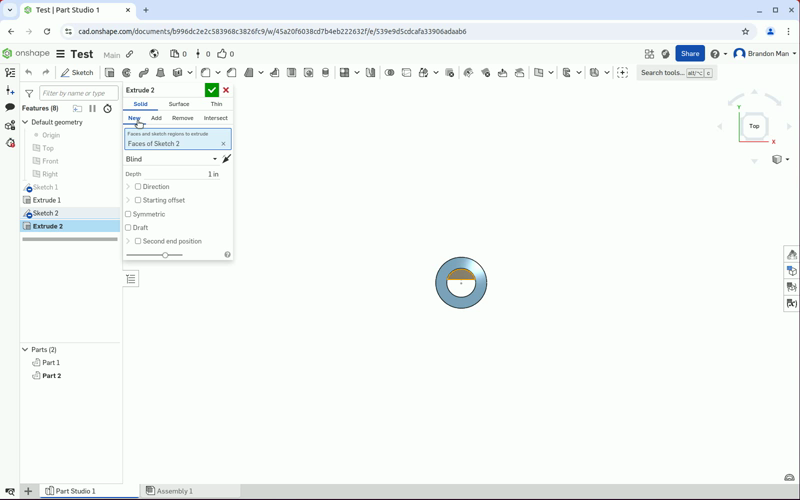
key(tab, 4)
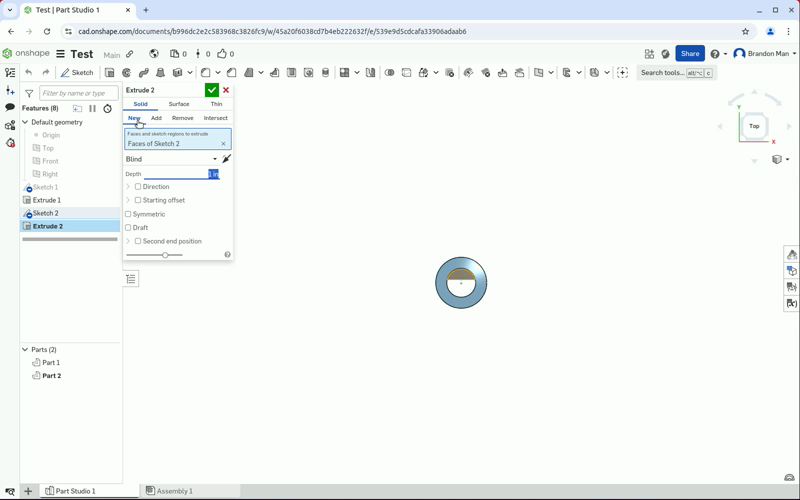
text(23.108)
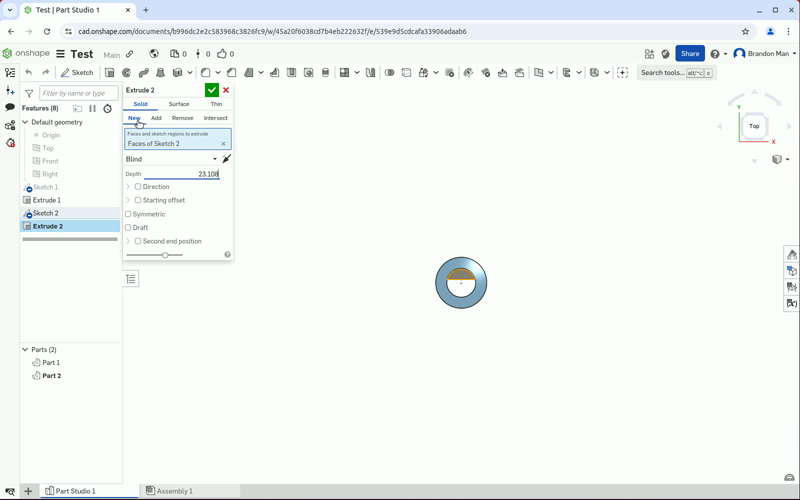
key(enter)
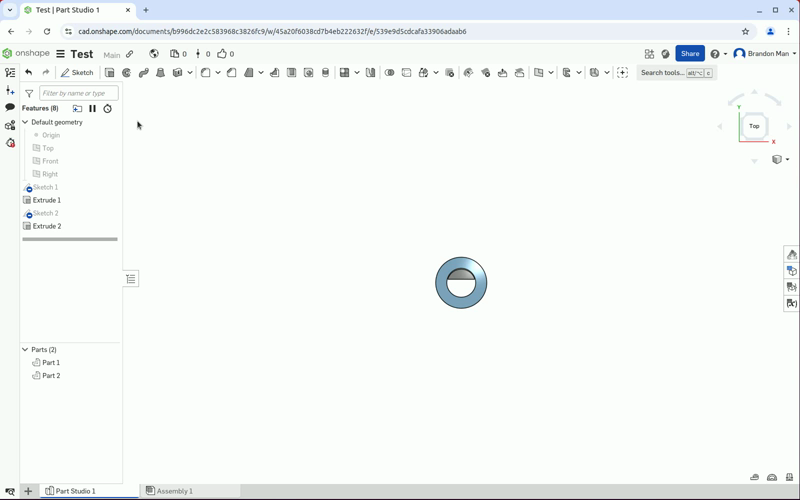
key(shift+h)
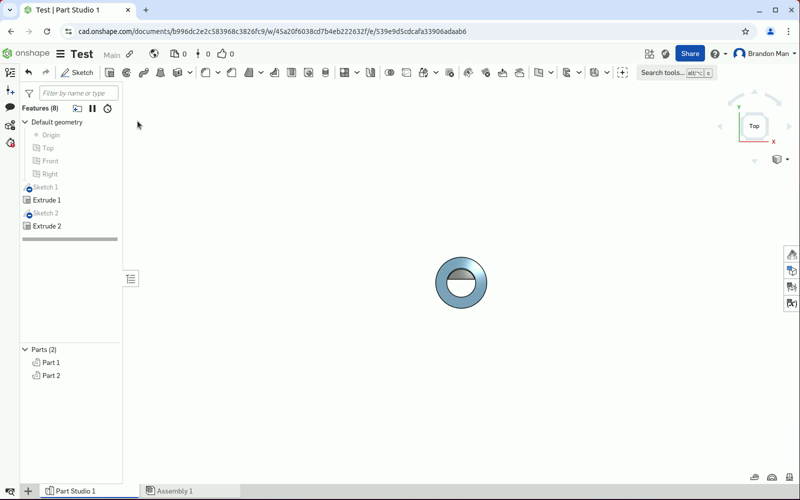
key(shift+h)
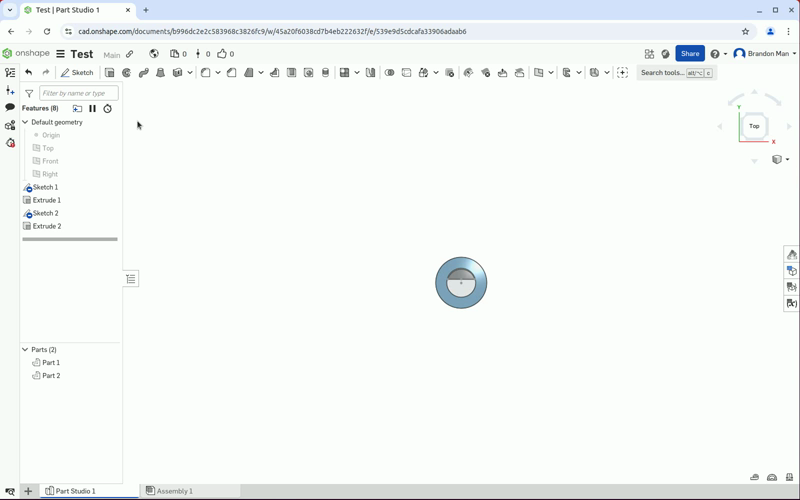
key(shift+7)
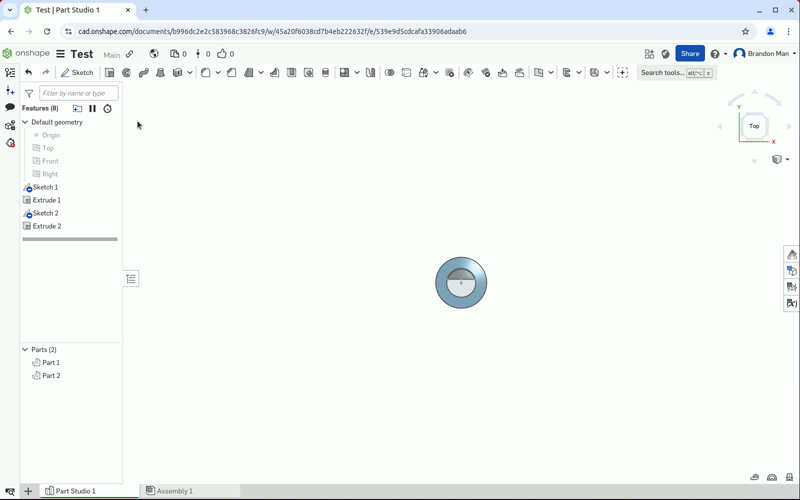
key(up, 3)
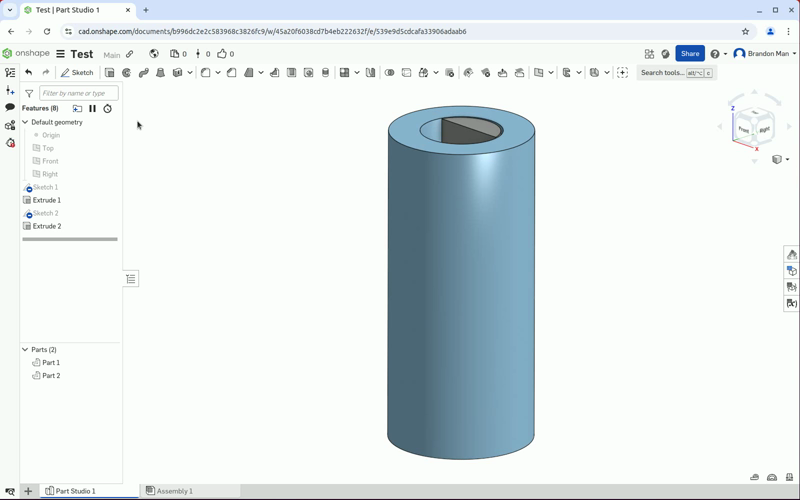
key(left, 3)
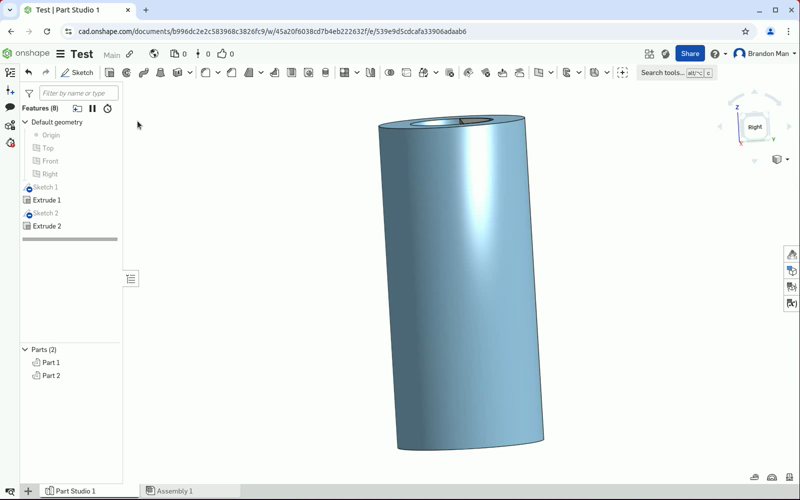
key(right, 3)
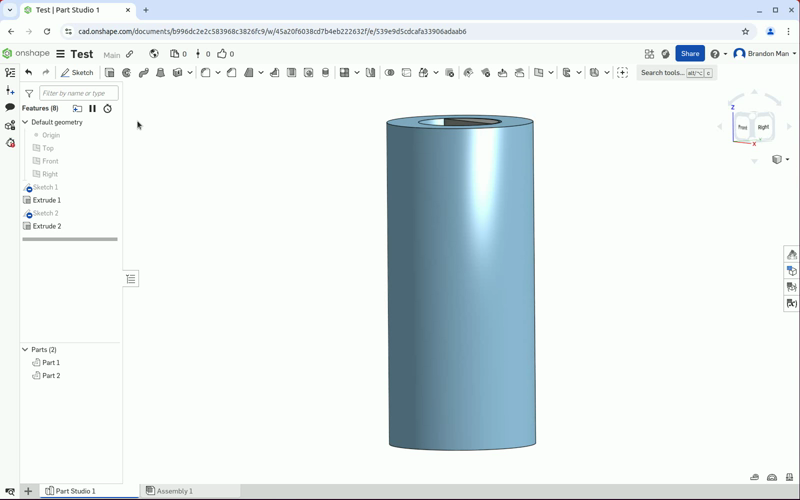
key(down, 3)
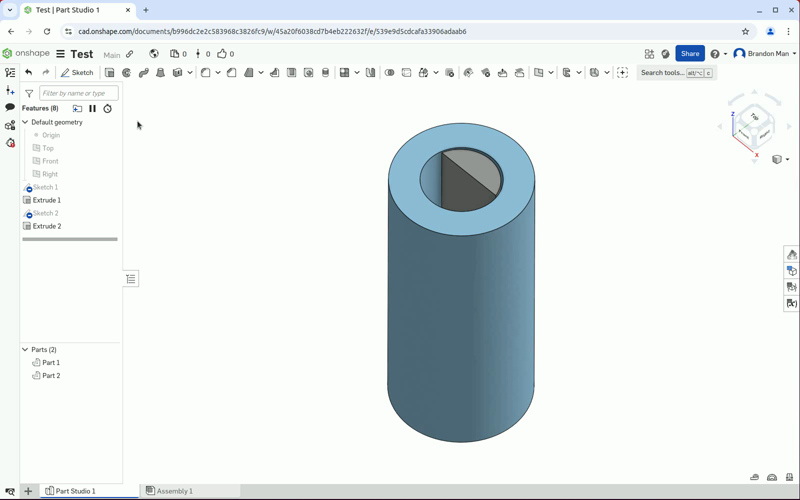
mouse_move(73, 189)
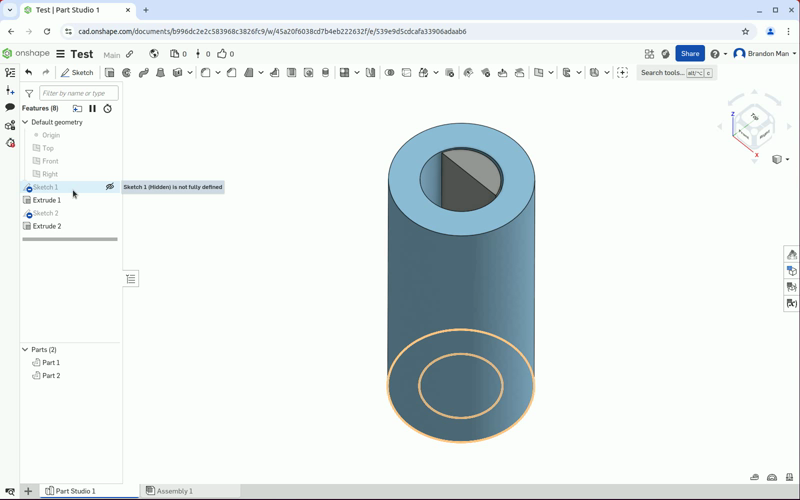
click(73, 189)